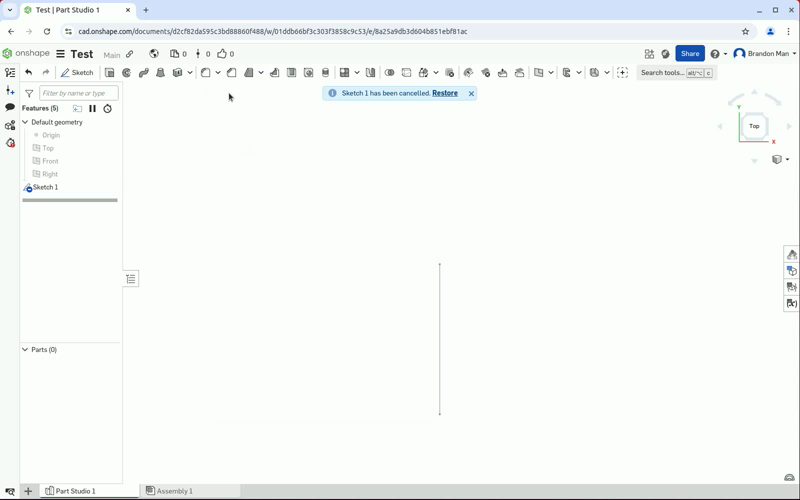
key(shift+h)
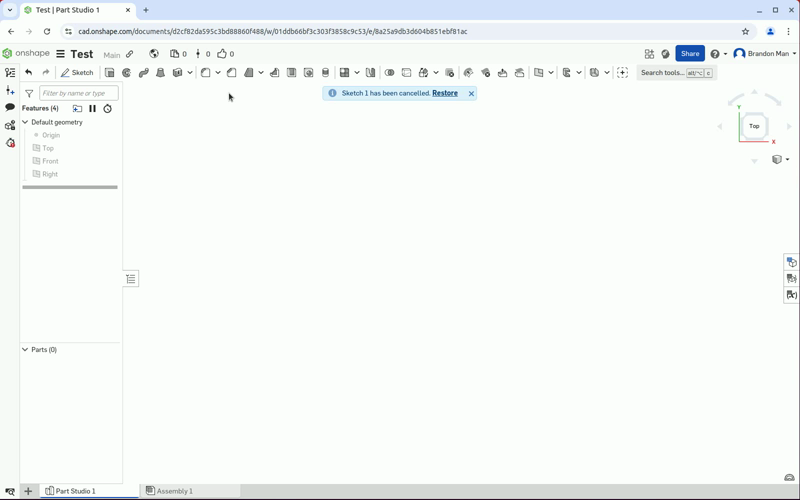
mouse_move(73, 352)
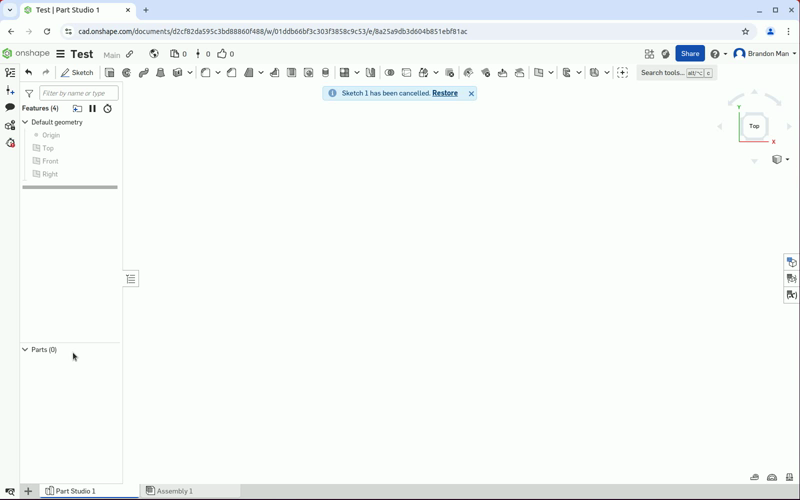
key(y)
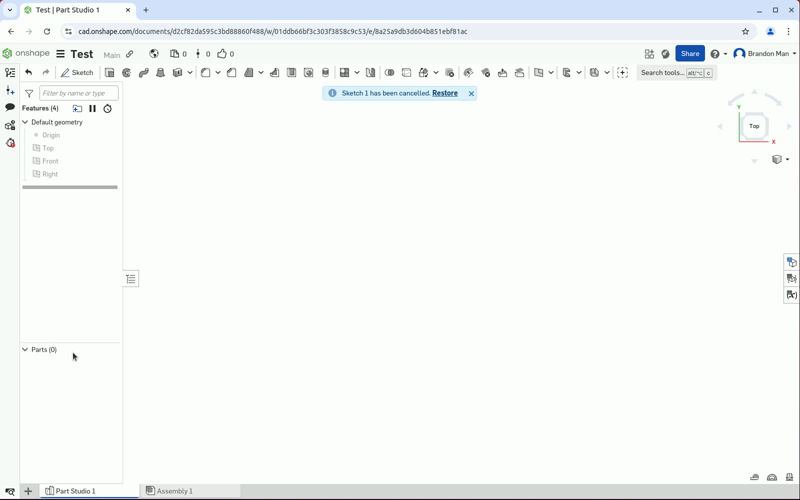
key(shift+p)
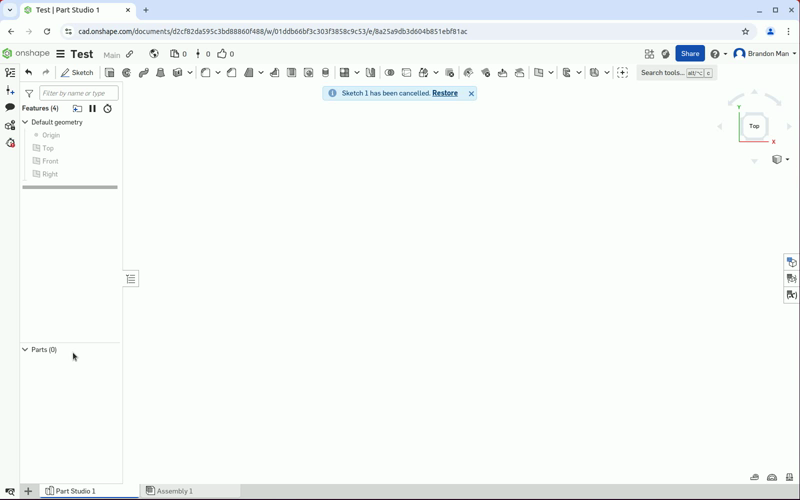
key(space)
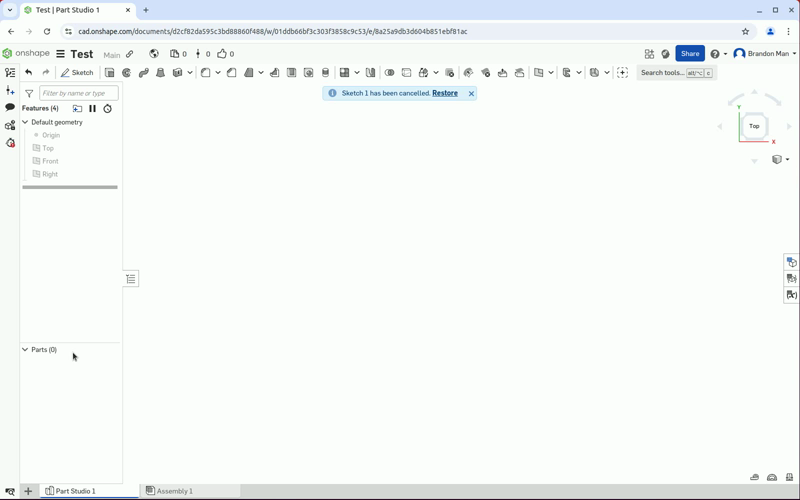
key_down(shift)
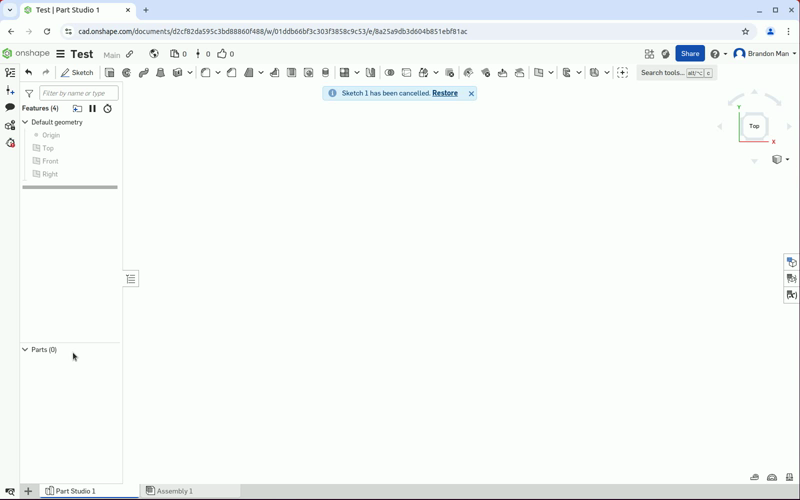
key(up)
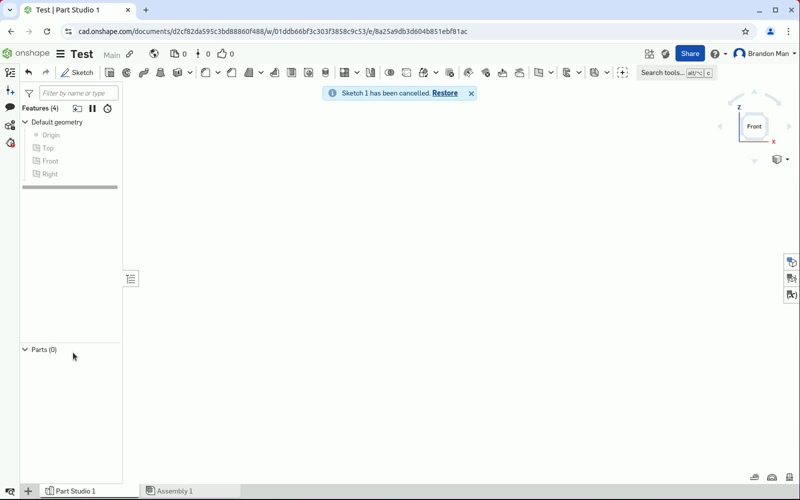
key_up(shift)
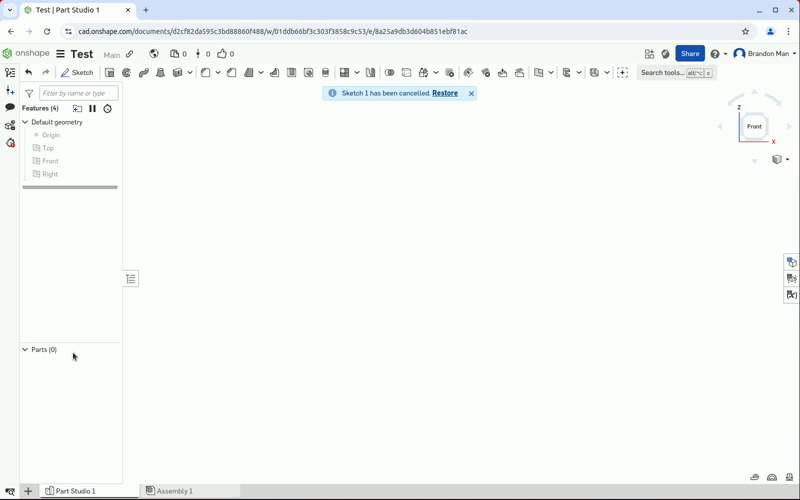
key(space)
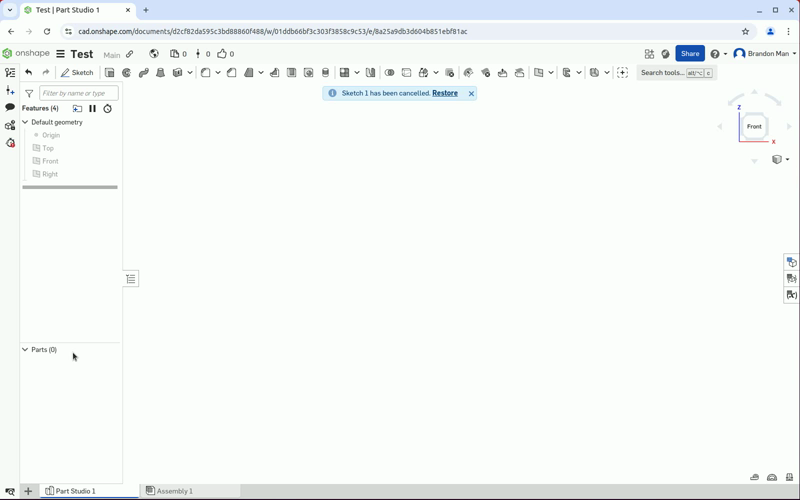
key_down(shift)
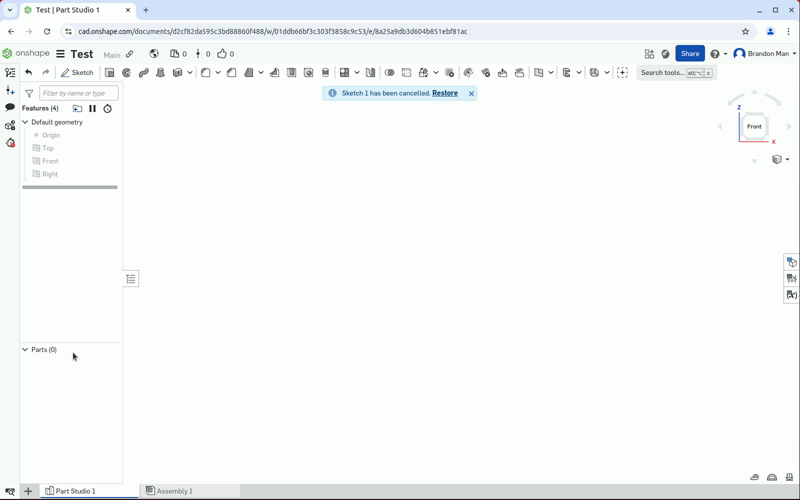
key(left)
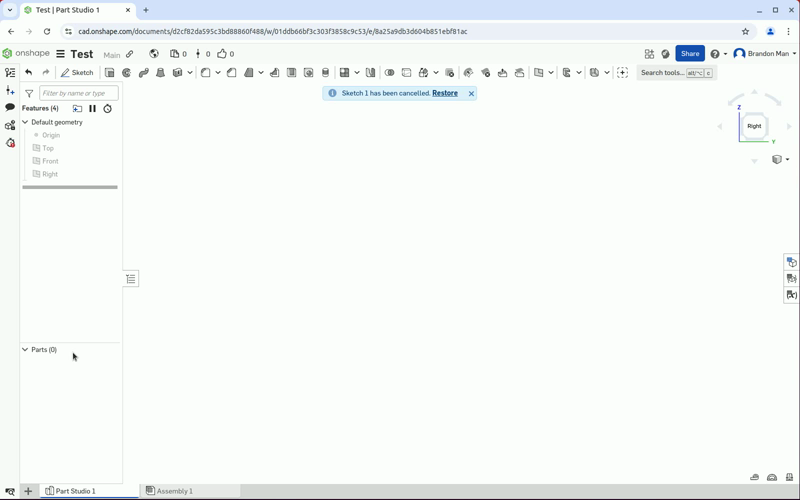
key_up(shift)
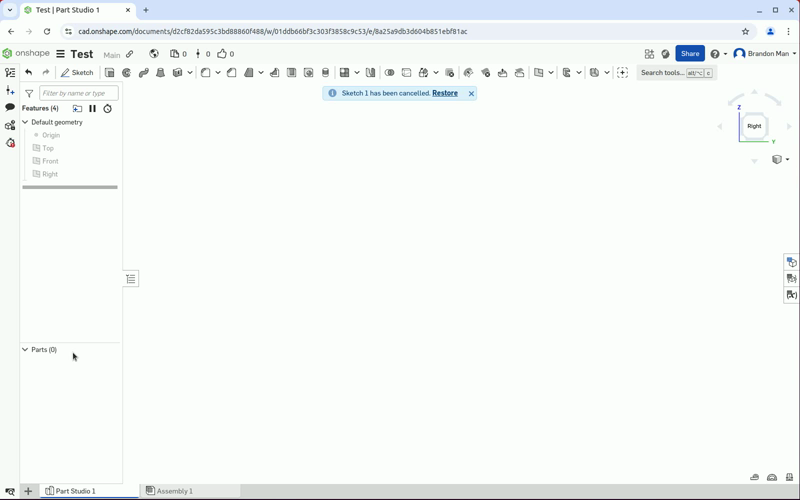
mouse_move(73, 352)
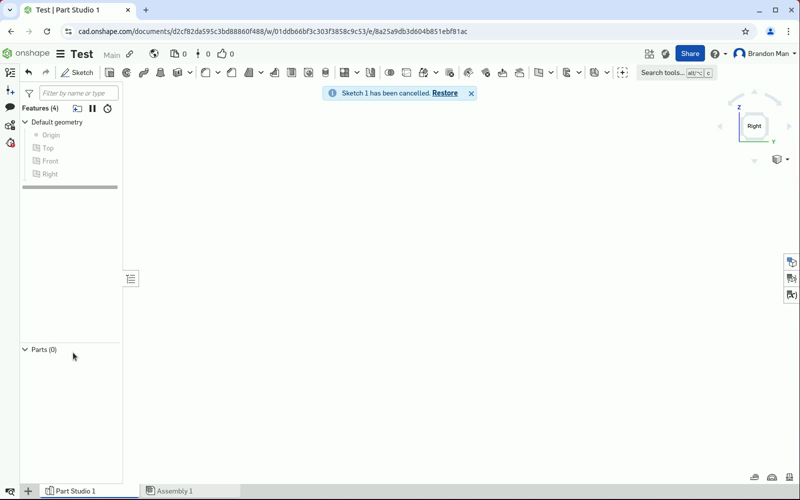
key(shift+y)
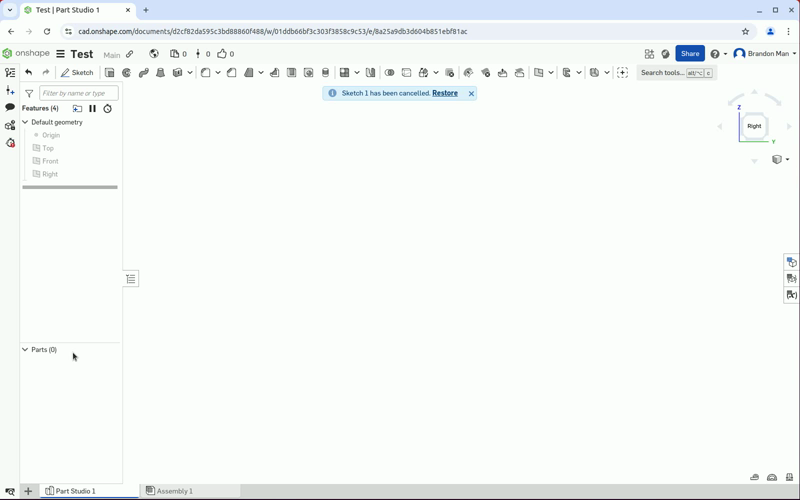
key(shift+s)
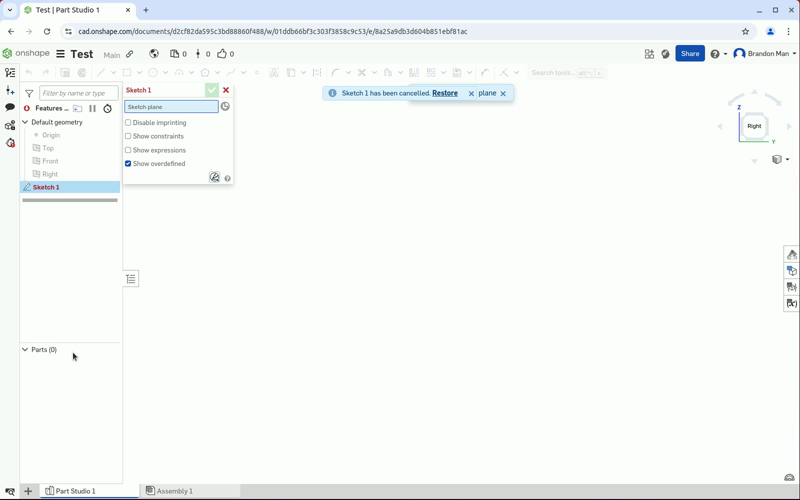
mouse_move(73, 176)
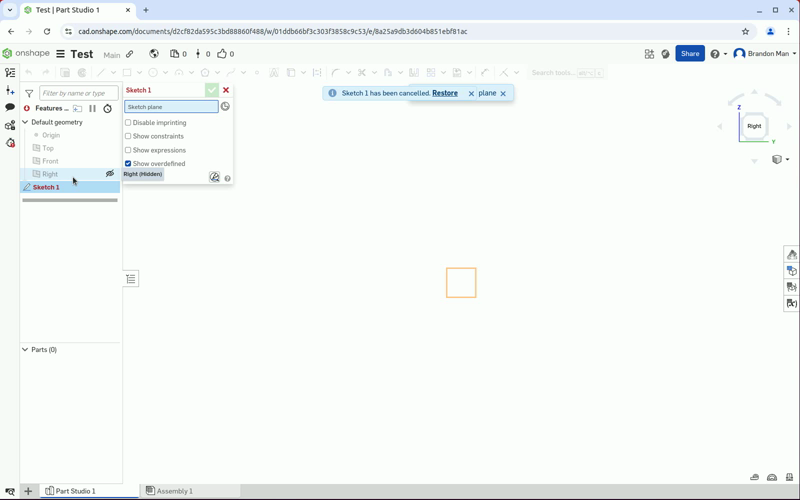
click(73, 176)
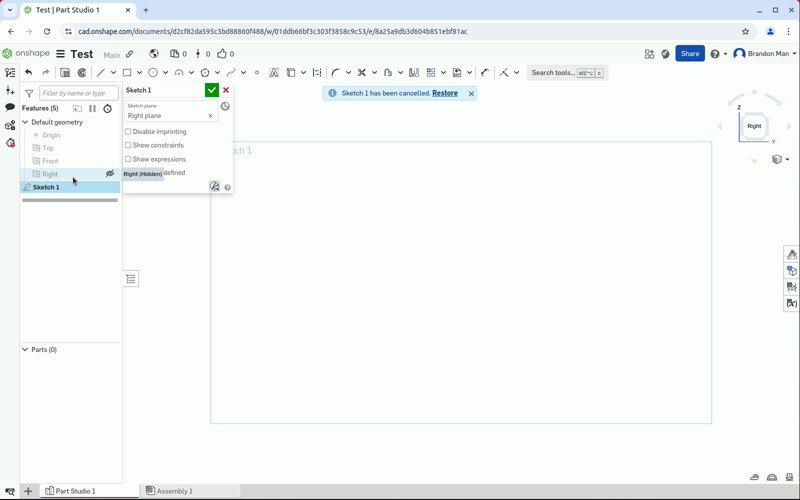
mouse_move(73, 352)
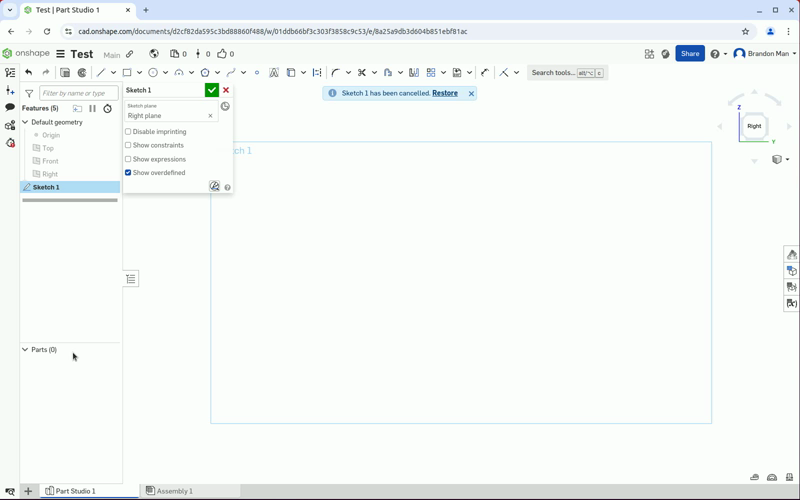
key(y)
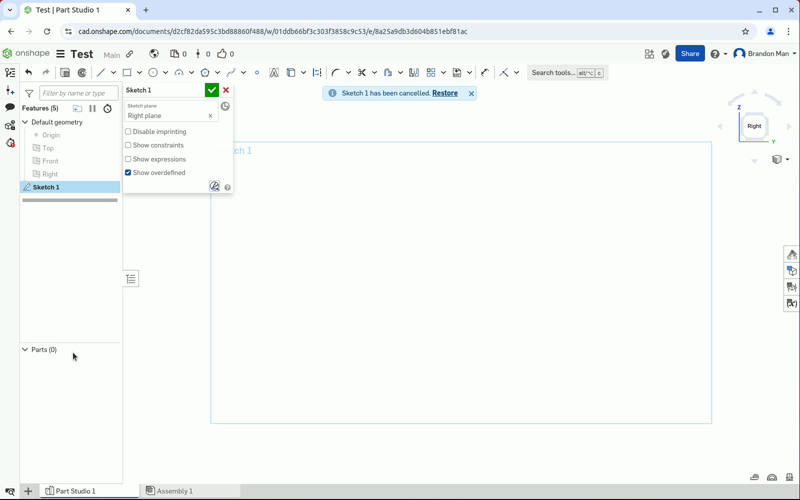
key(c)
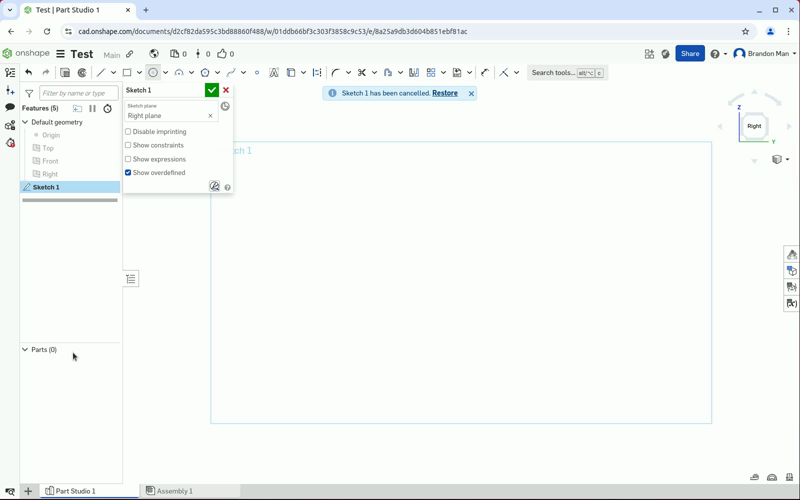
key_down(shift)
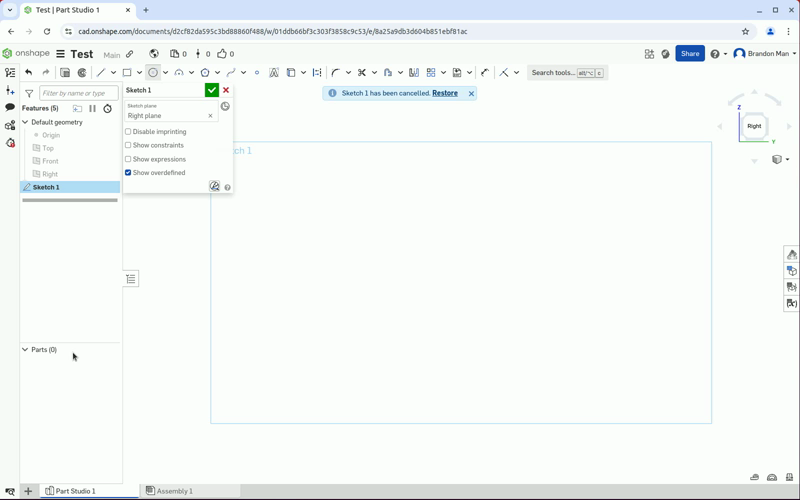
mouse_move(461, 282)
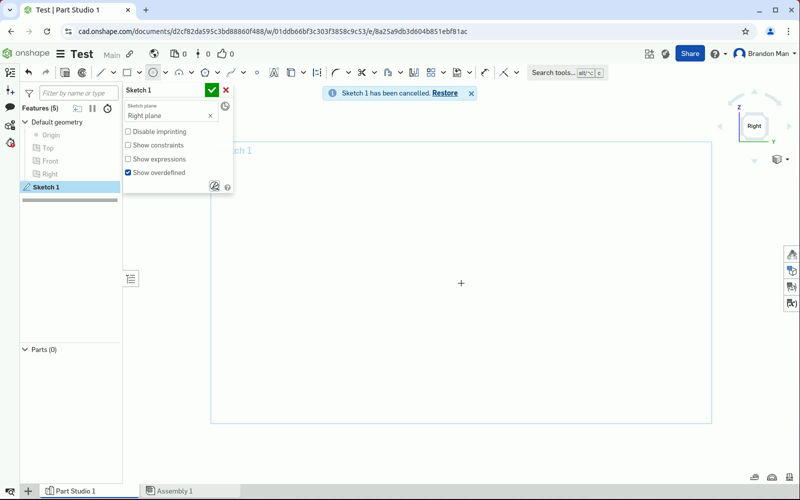
click(461, 282)
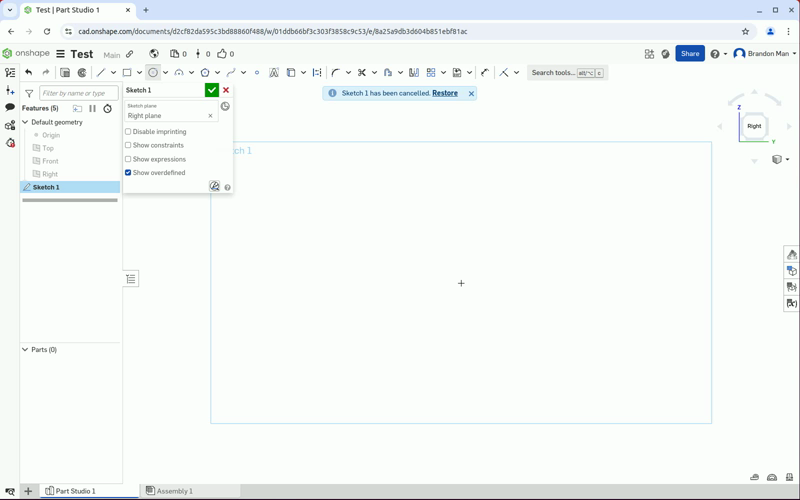
key_up(shift)
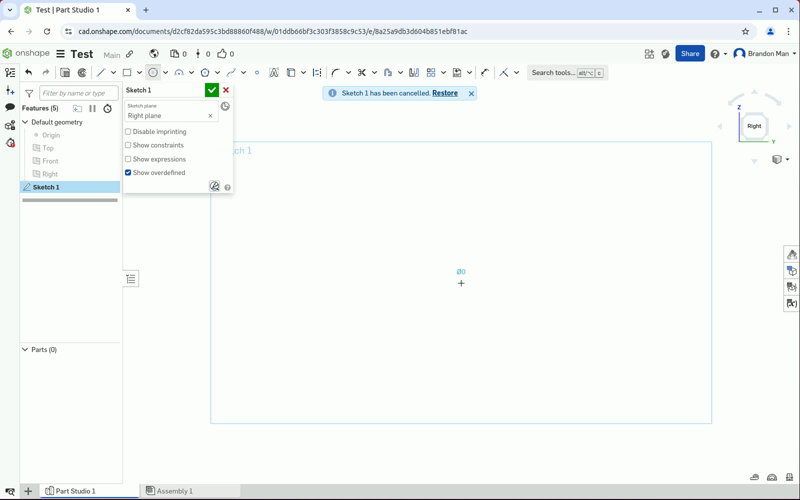
mouse_move(484, 282)
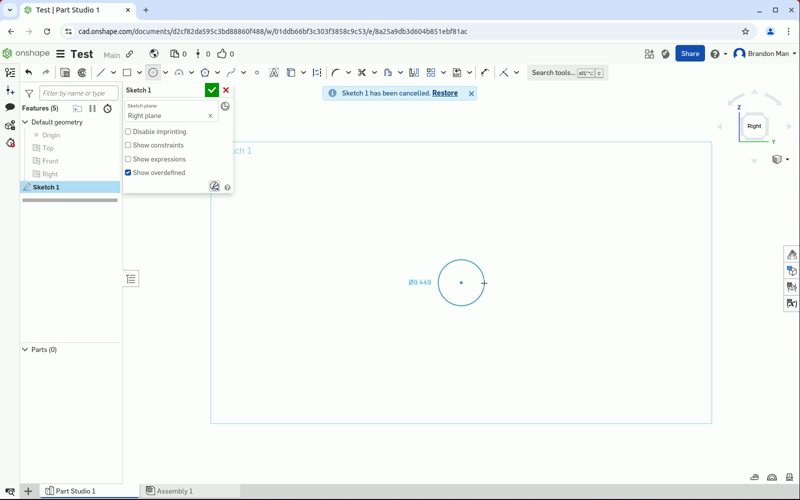
click(484, 282)
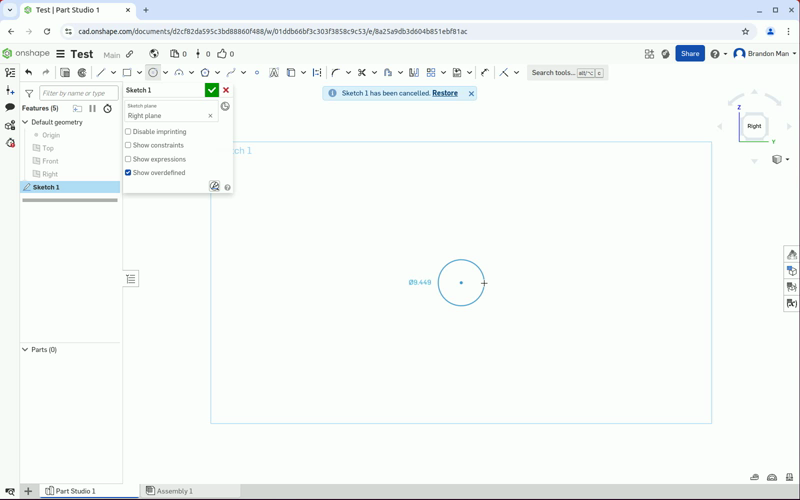
key(esc)
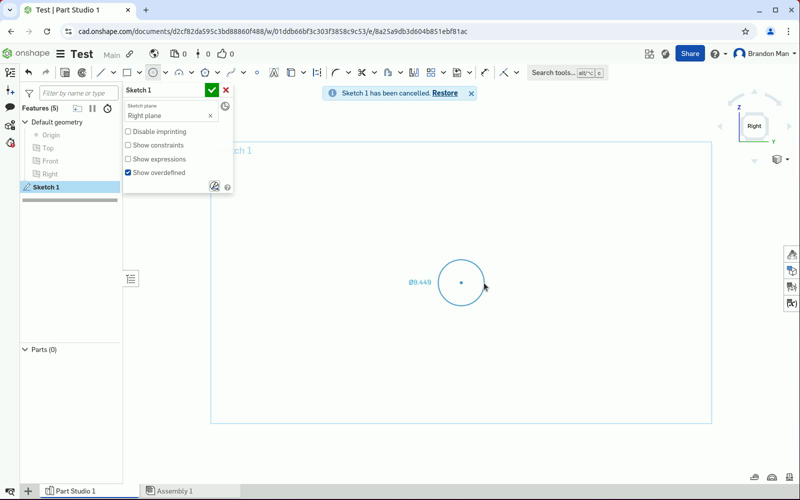
mouse_move(450, 277)
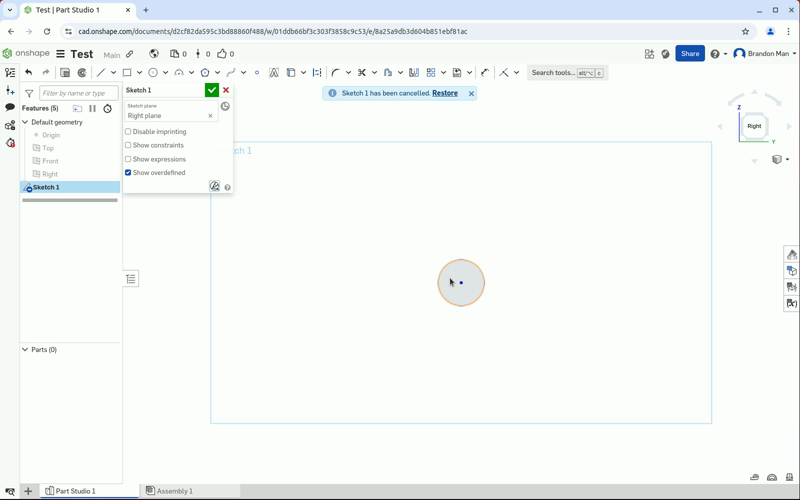
scroll(6)
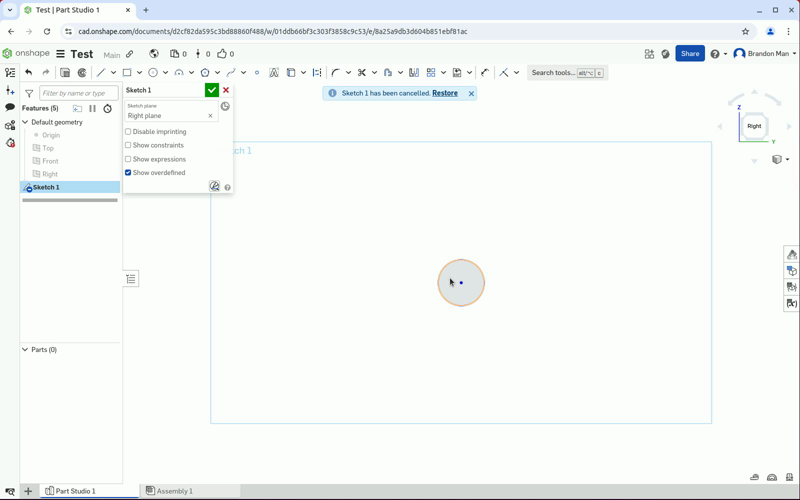
scroll(6)
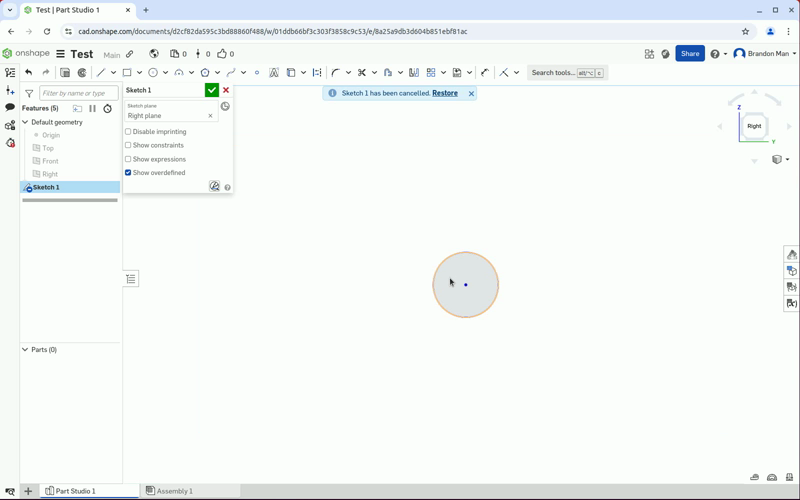
scroll(6)
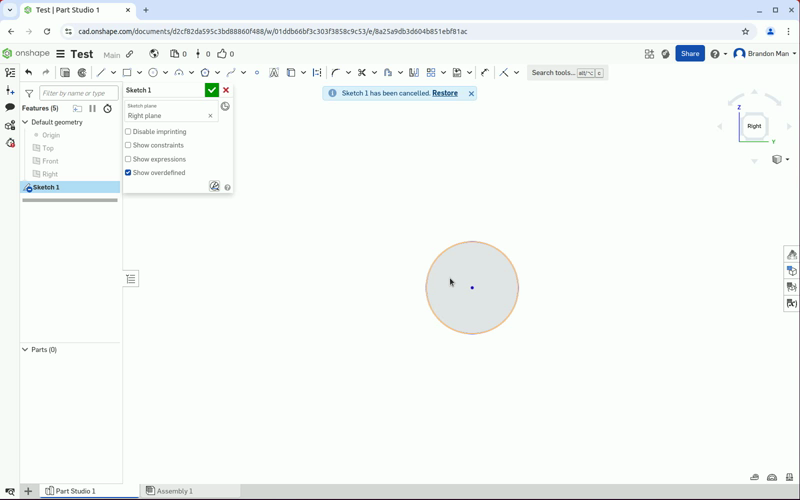
scroll(6)
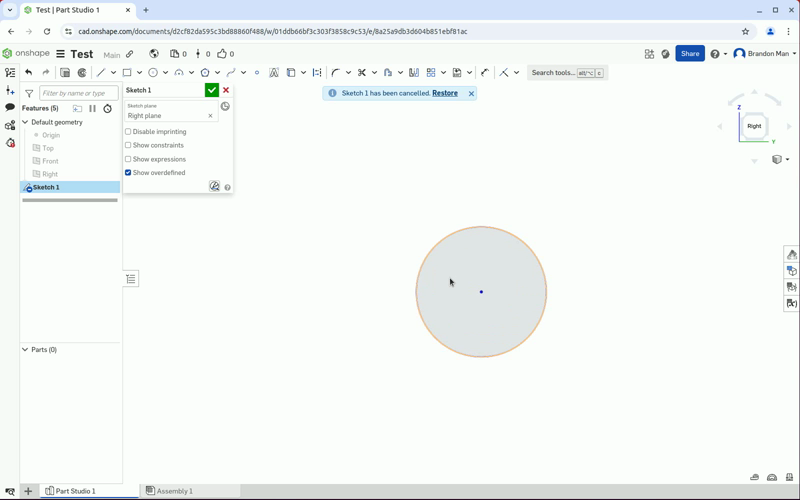
scroll(6)
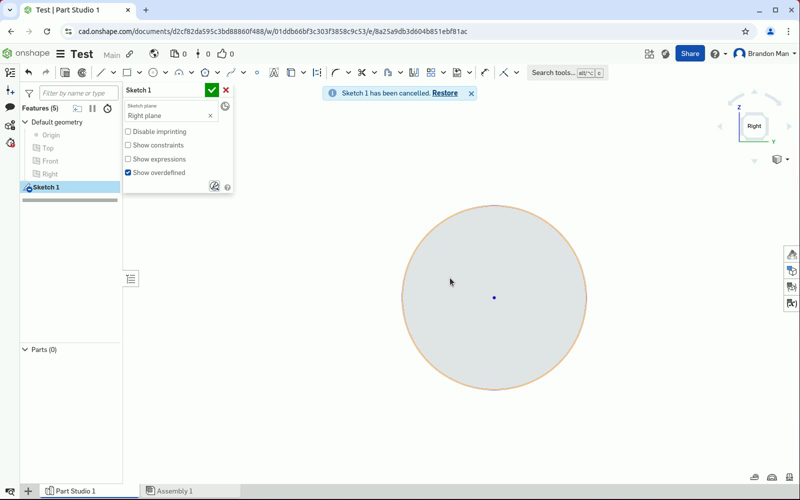
scroll(6)
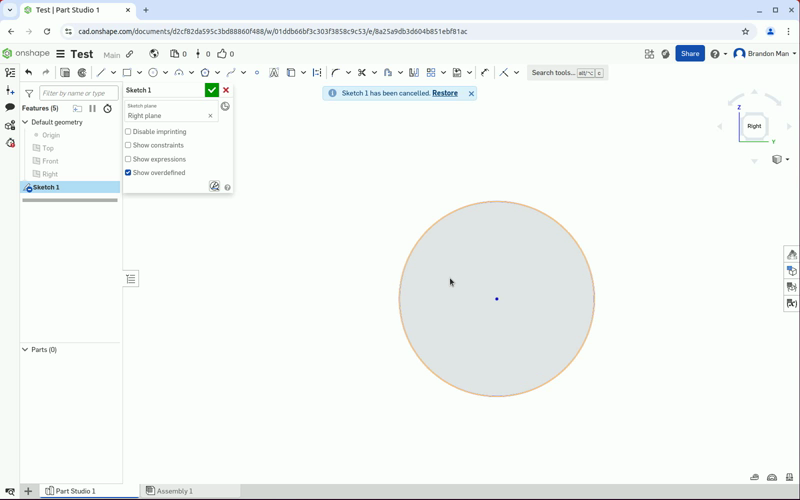
scroll(6)
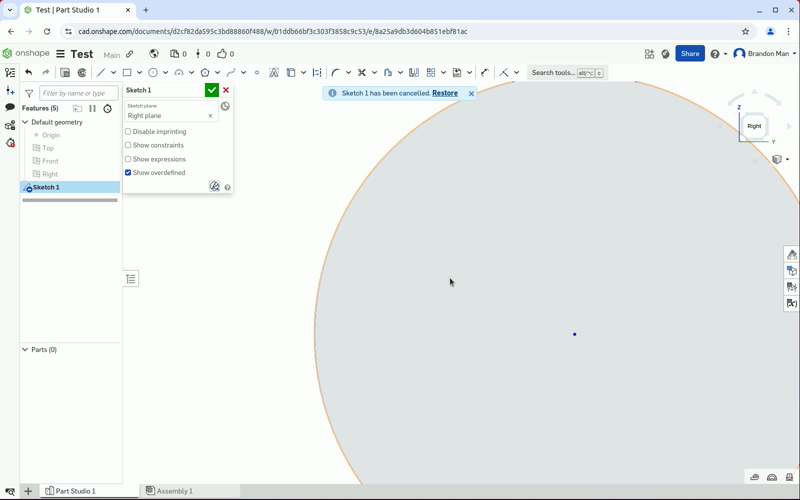
click(450, 277)
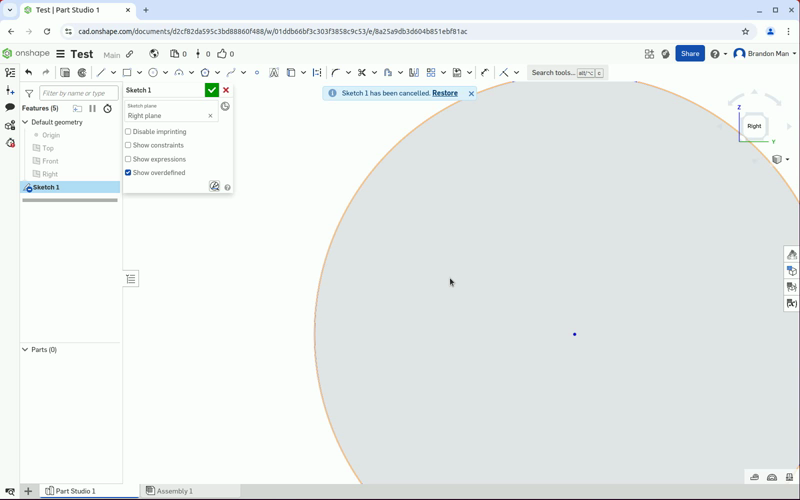
scroll(-6)
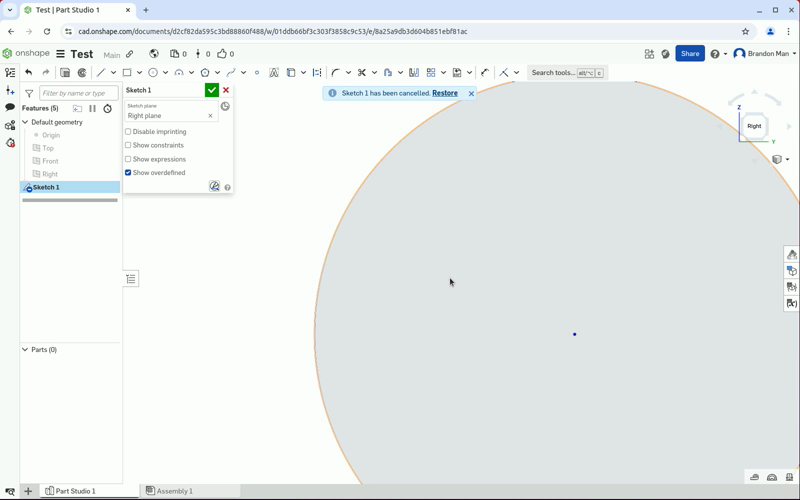
scroll(-6)
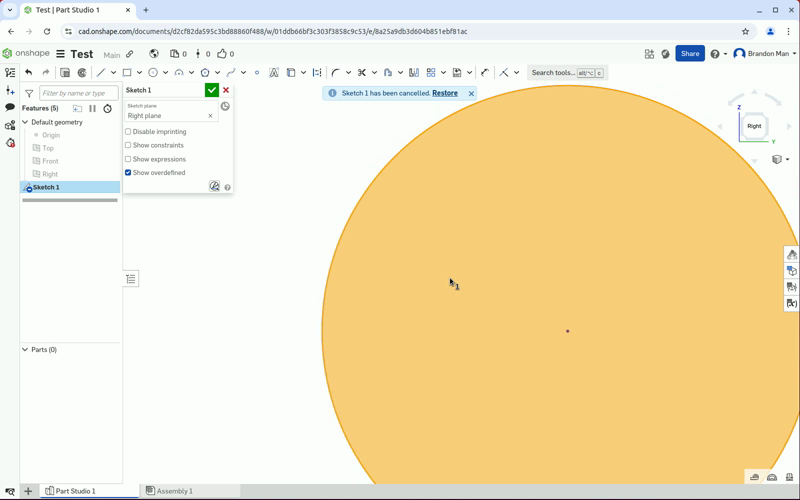
scroll(-6)
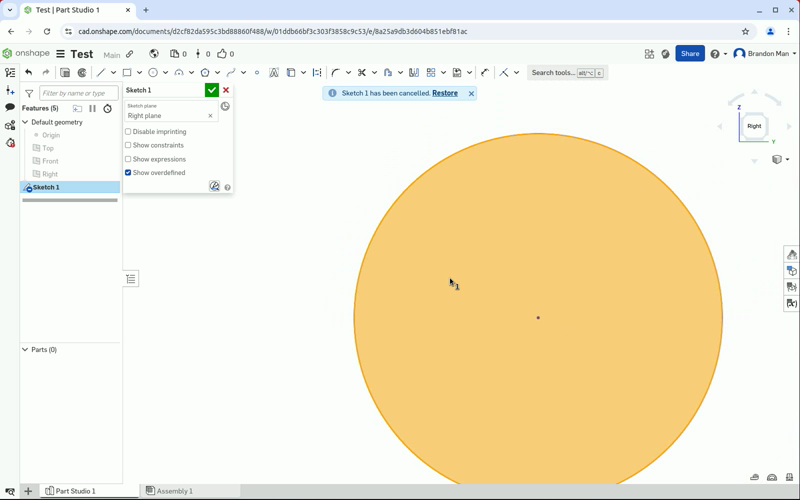
scroll(-6)
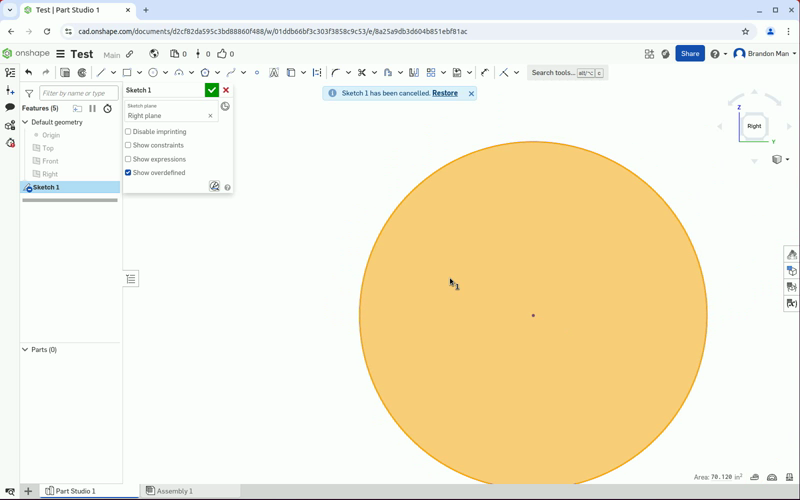
scroll(-6)
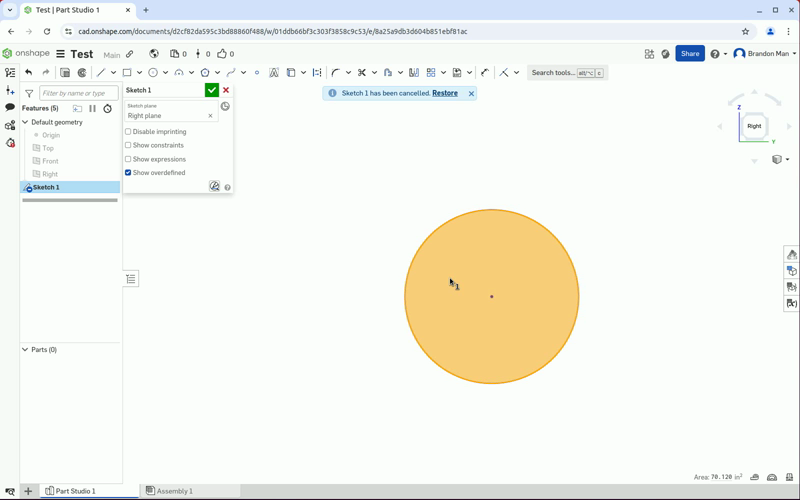
scroll(-6)
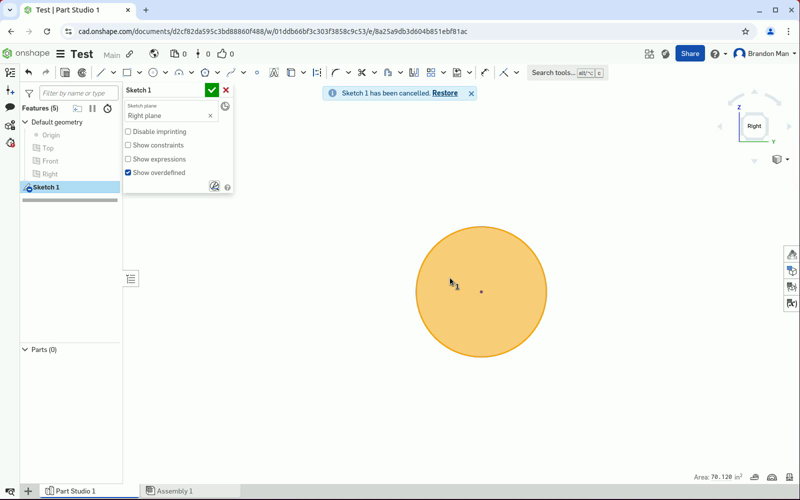
scroll(-6)
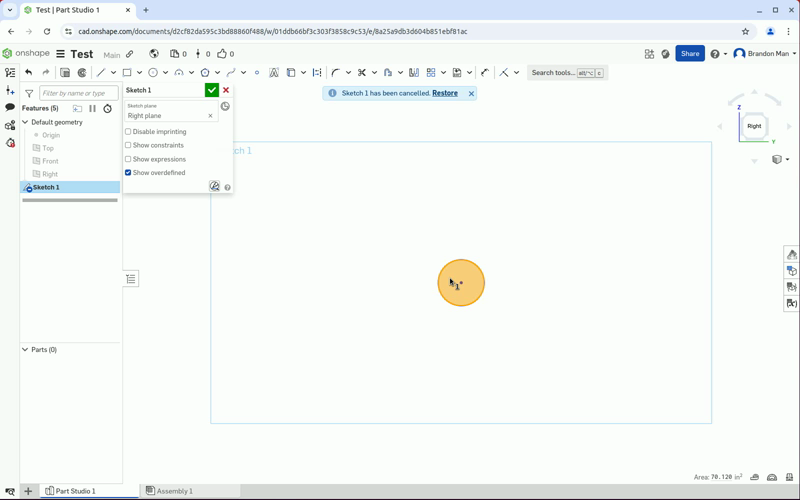
mouse_move(73, 352)
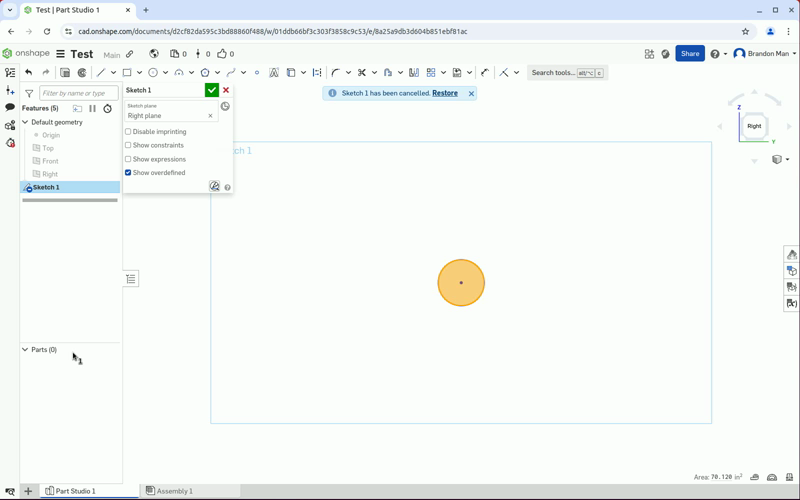
key(shift+y)
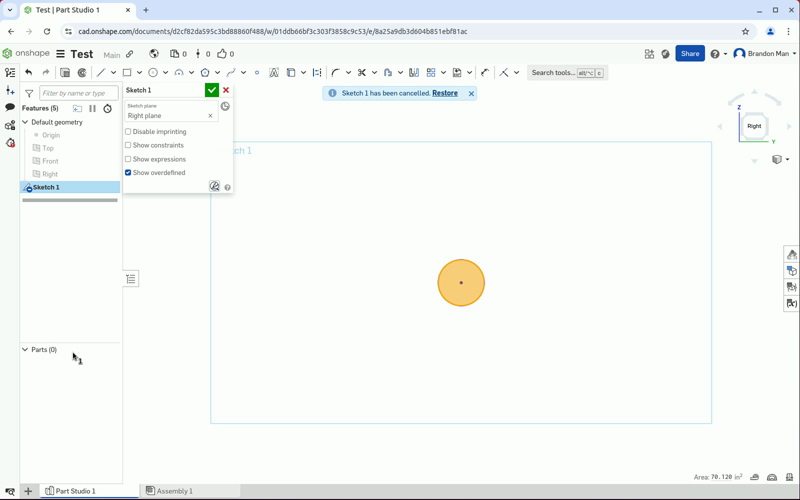
key(shift+e)
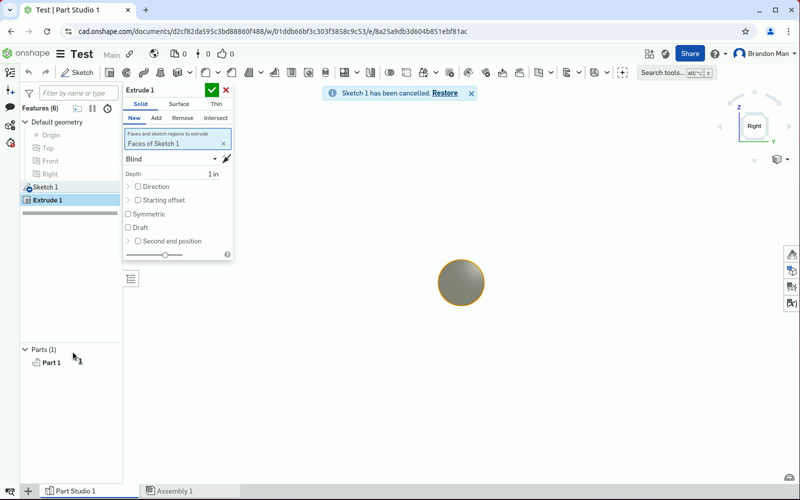
mouse_move(143, 106)
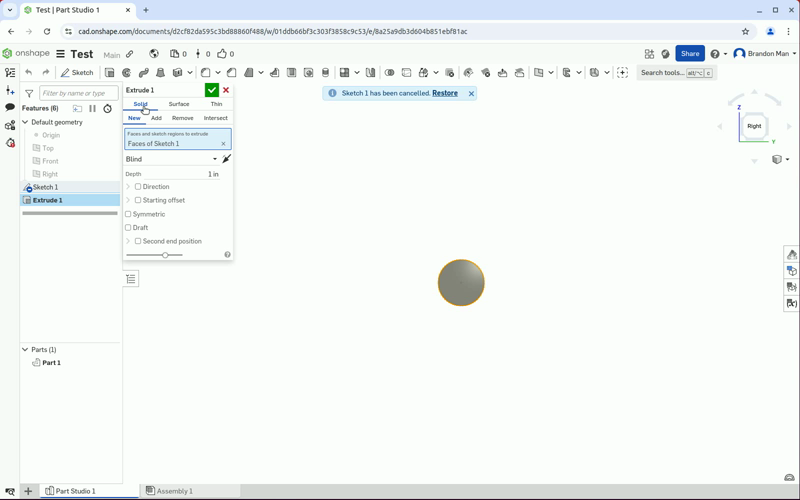
click(143, 106)
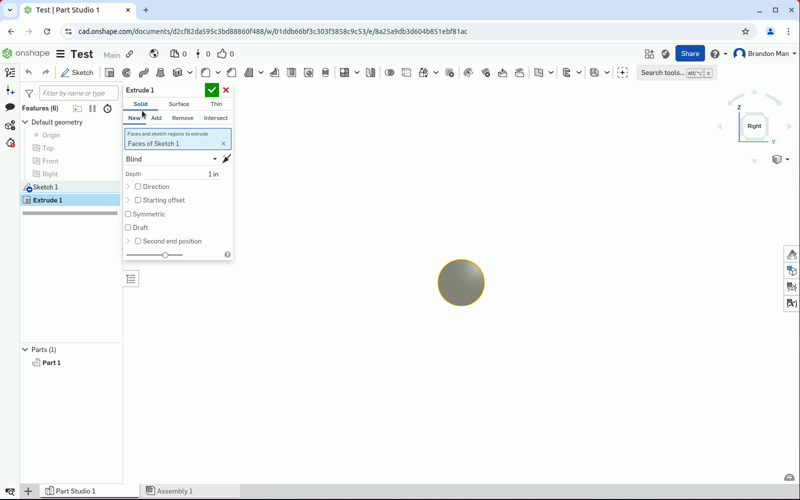
mouse_move(137, 120)
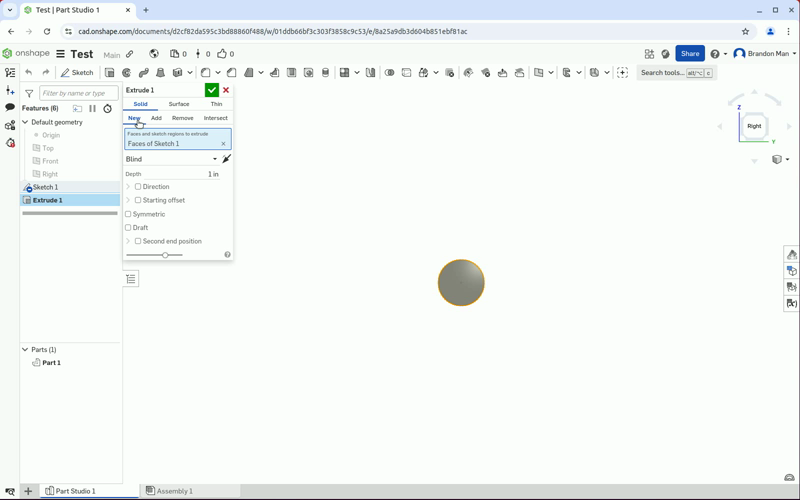
click(137, 120)
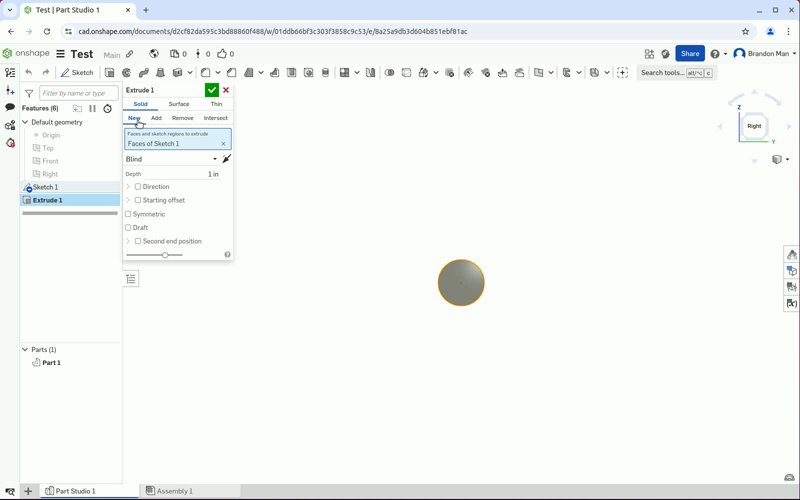
key(tab, 4)
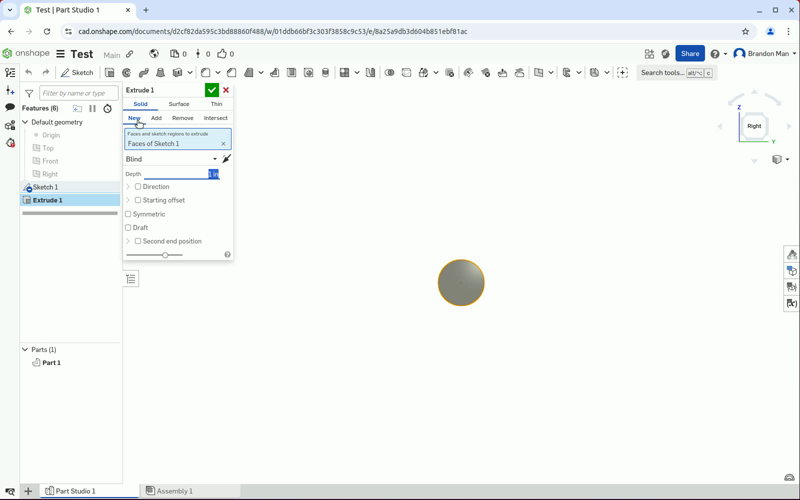
text(46.216)
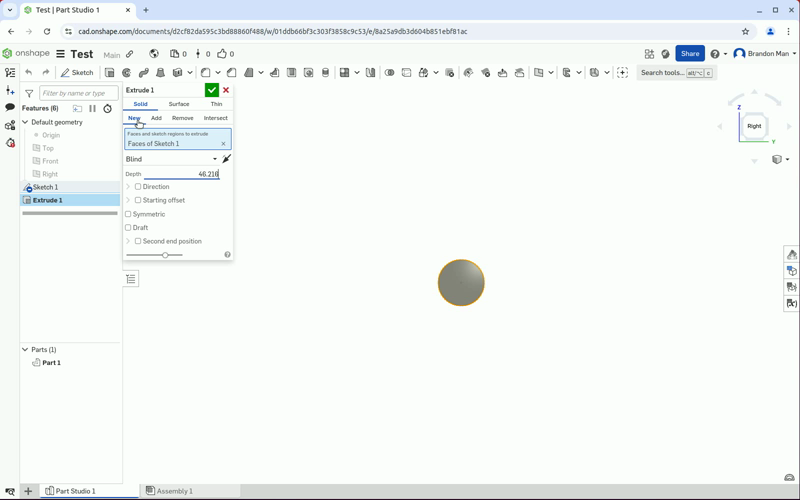
key(tab, 3)
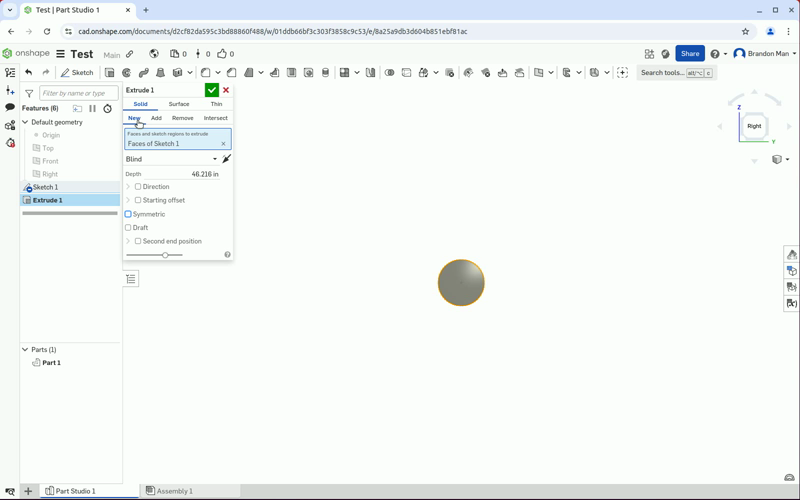
key(space)
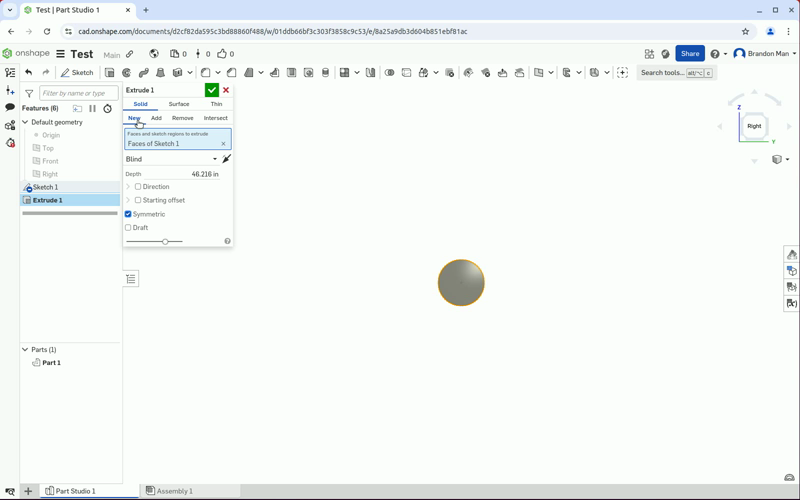
key(enter)
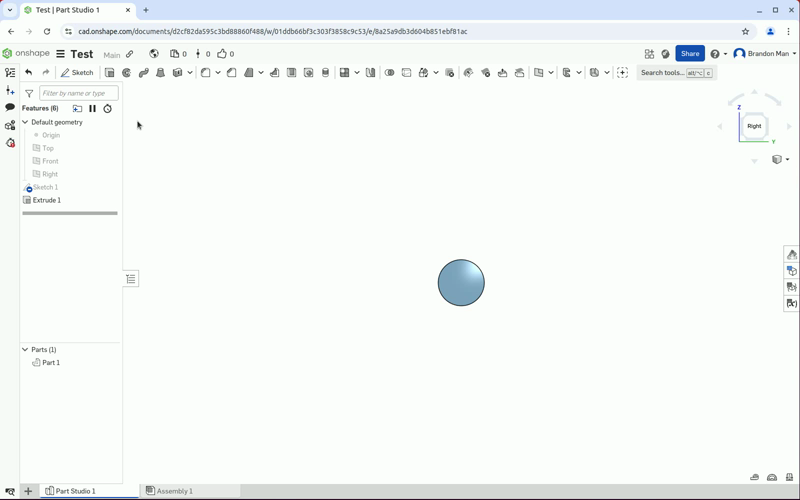
key(shift+h)
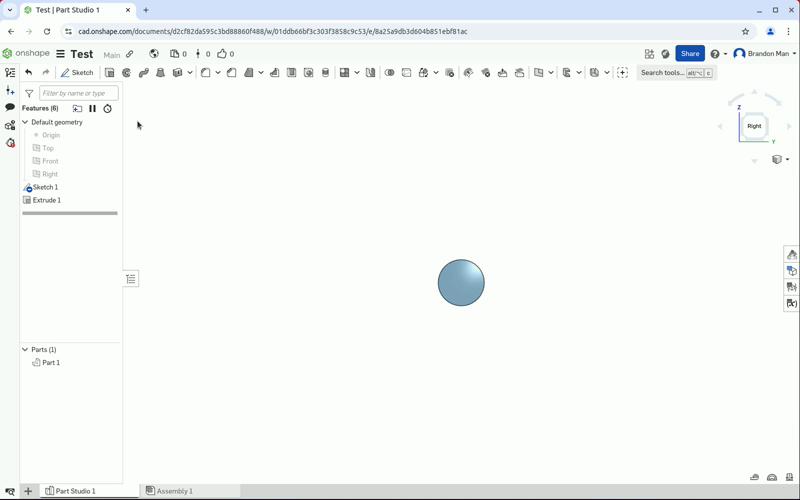
key(shift+h)
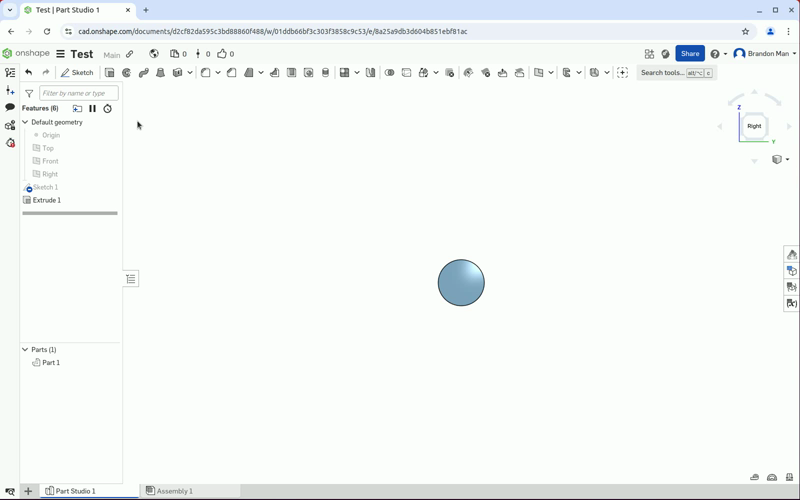
mouse_move(73, 189)
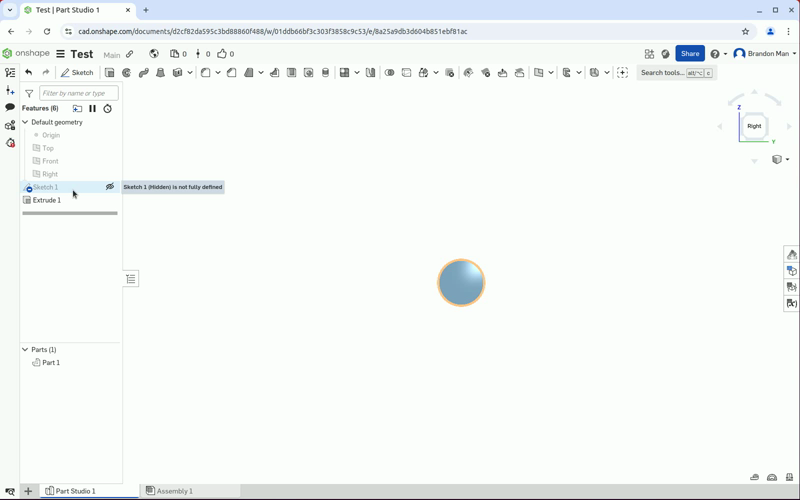
click(73, 189)
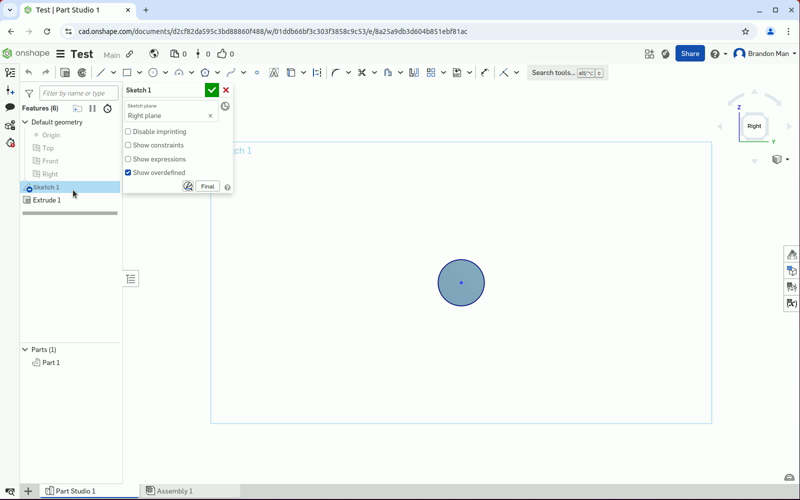
mouse_move(229, 92)
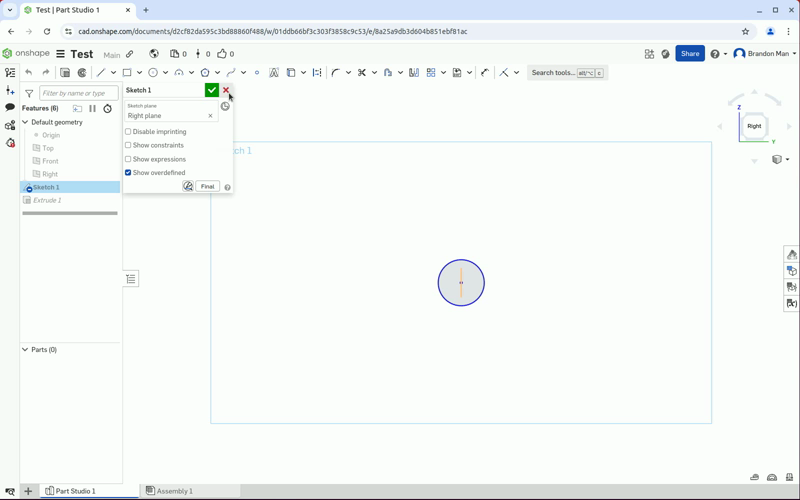
click(229, 92)
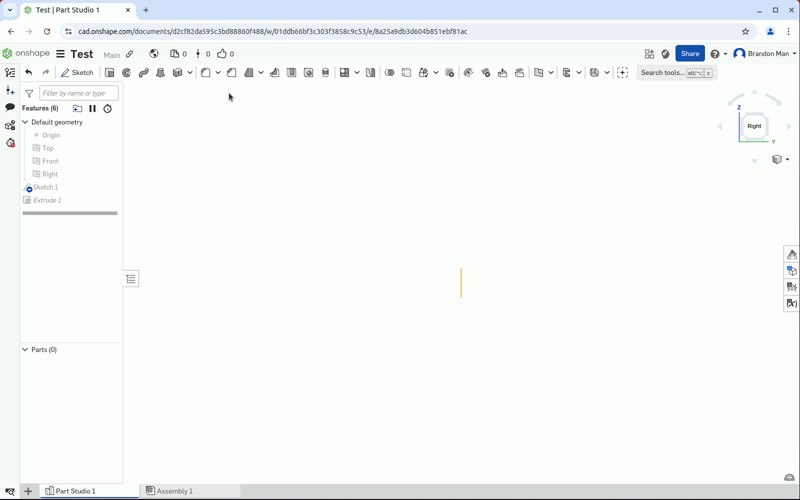
mouse_move(73, 352)
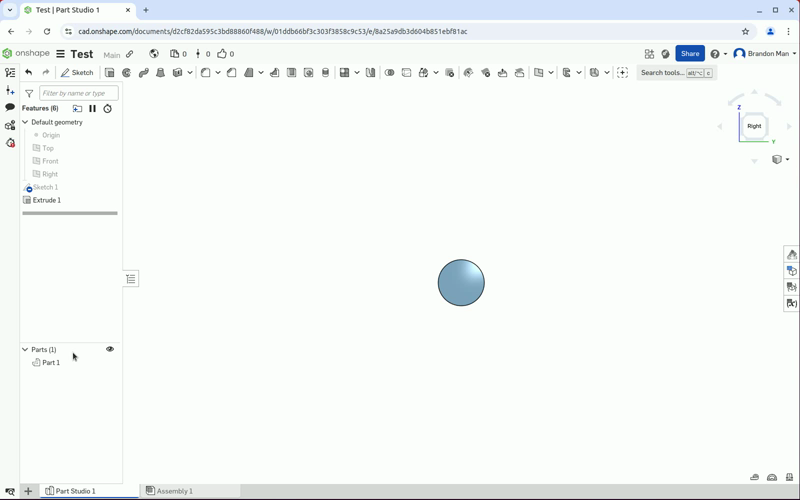
key(y)
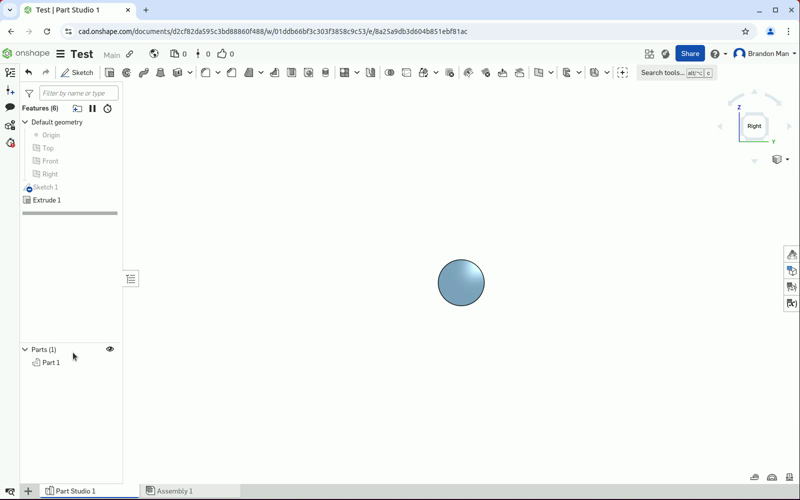
key(shift+p)
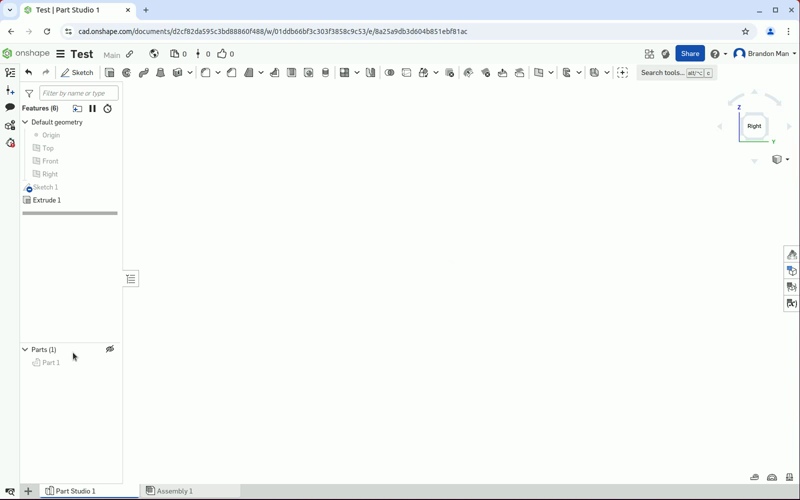
key(space)
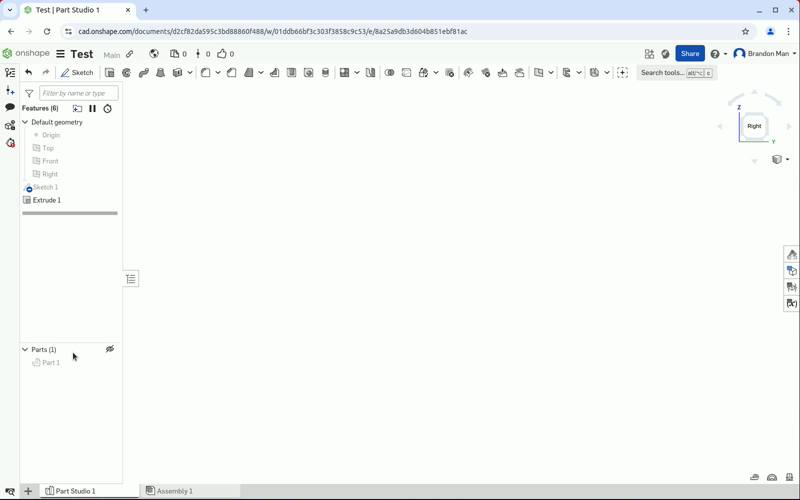
key_down(shift)
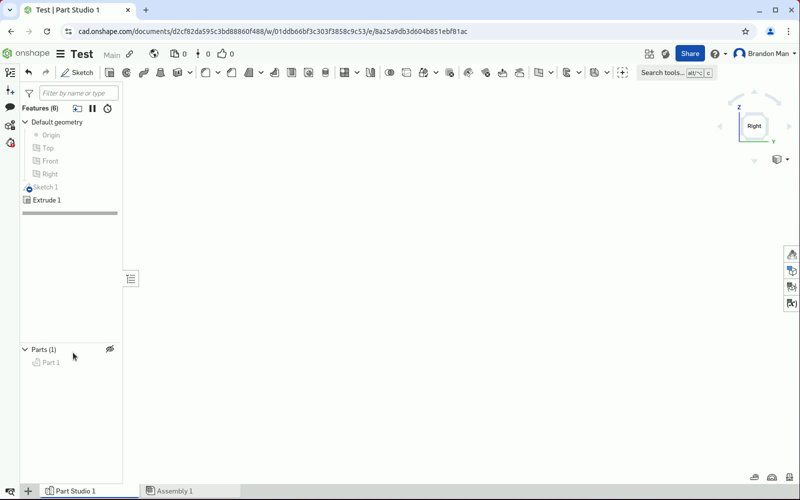
key(right)
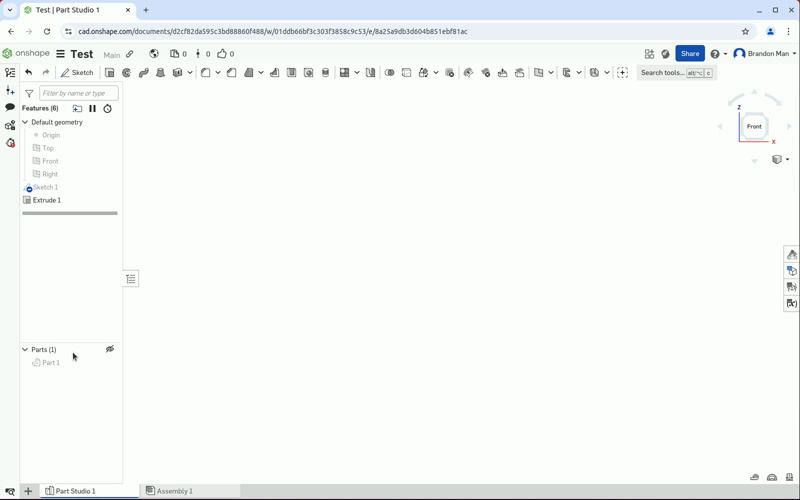
key_up(shift)
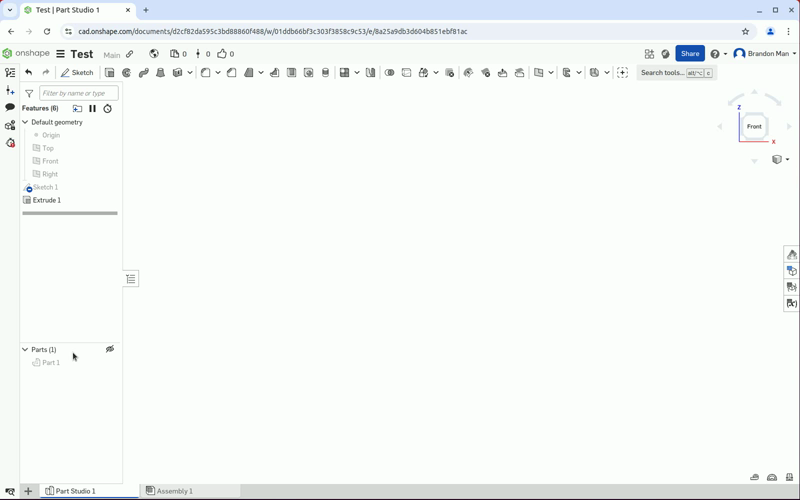
mouse_move(73, 352)
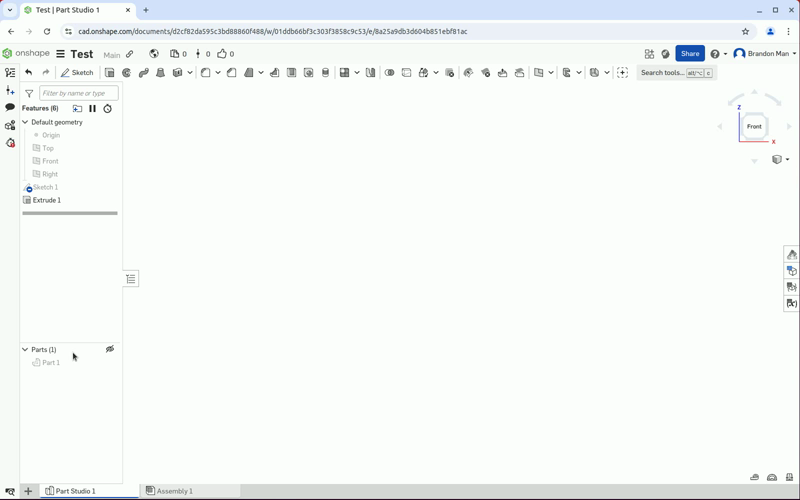
key(shift+y)
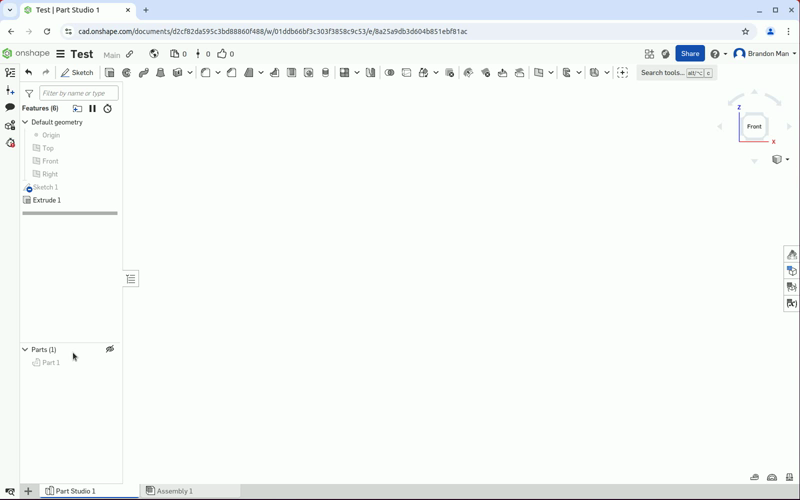
key(shift+s)
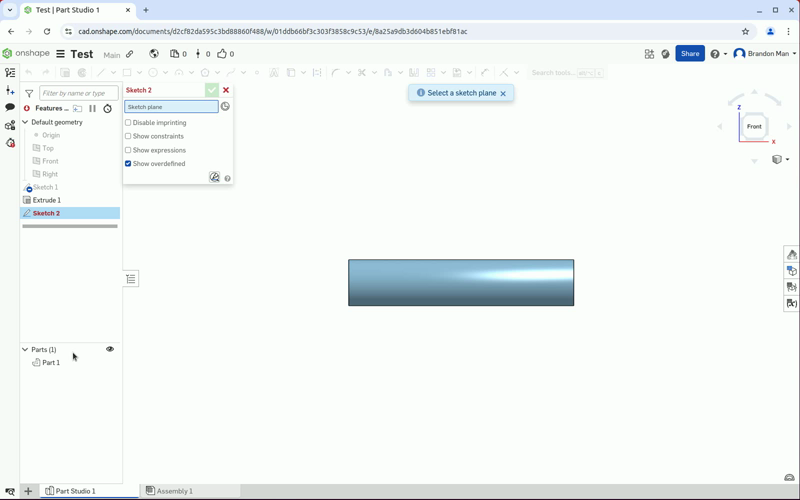
mouse_move(73, 163)
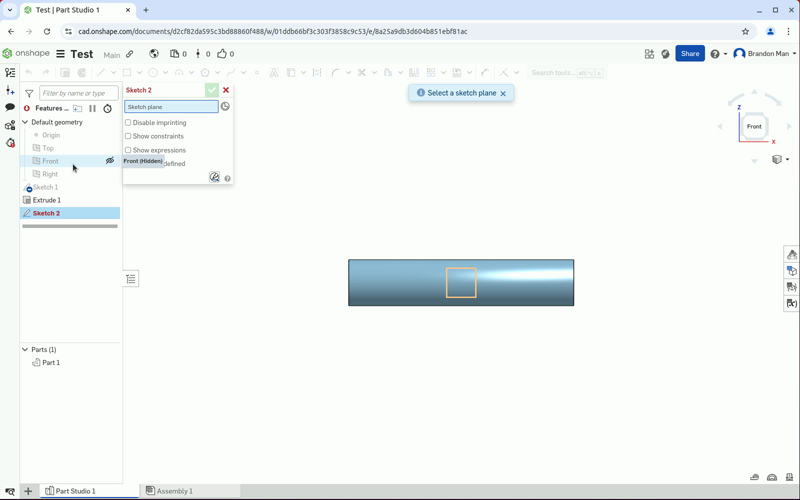
click(73, 163)
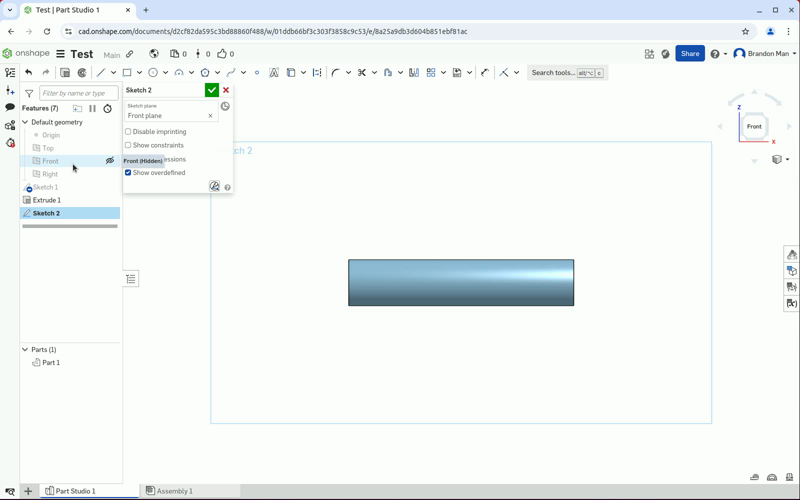
mouse_move(73, 352)
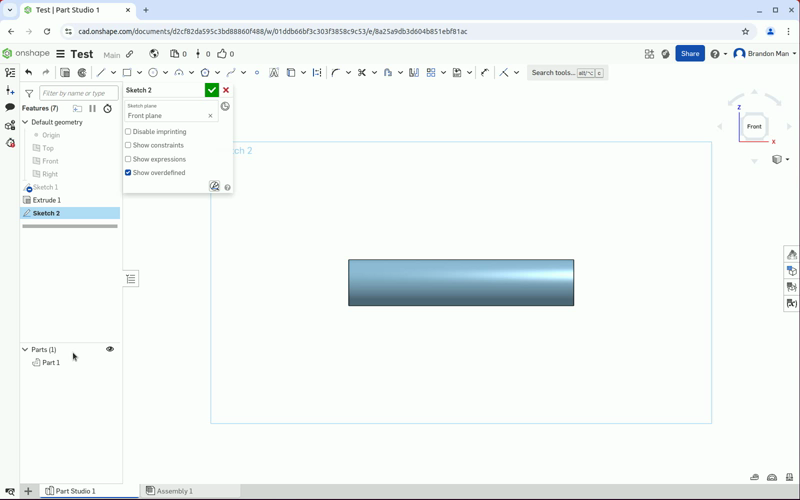
key(y)
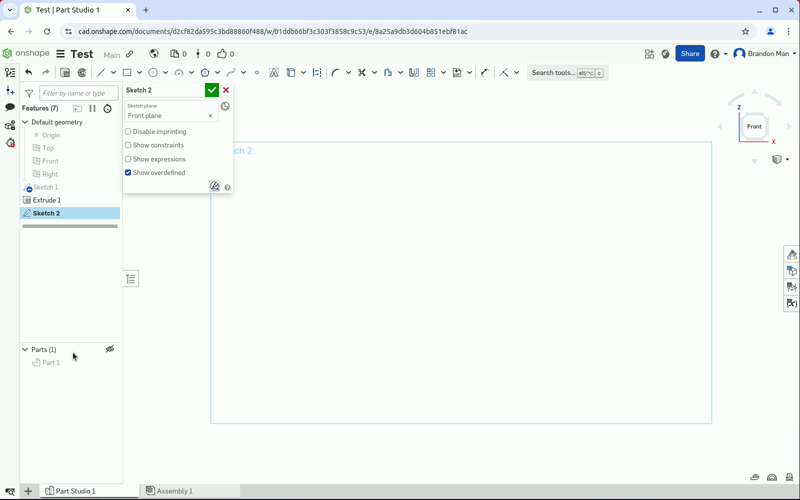
key(c)
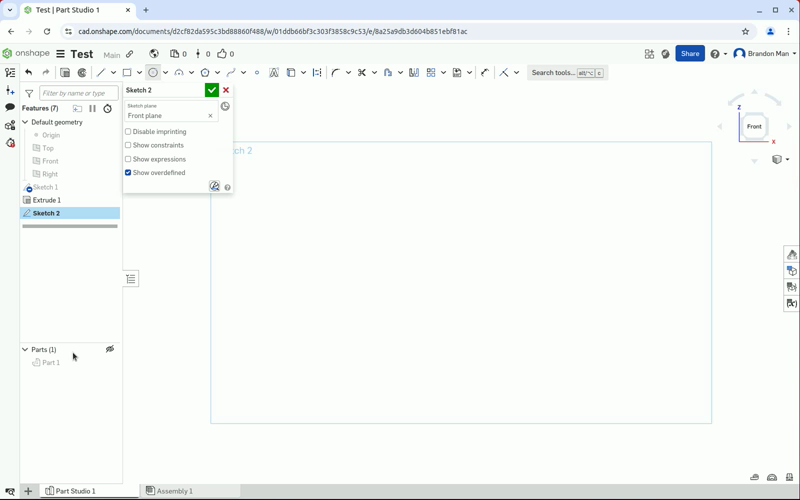
key_down(shift)
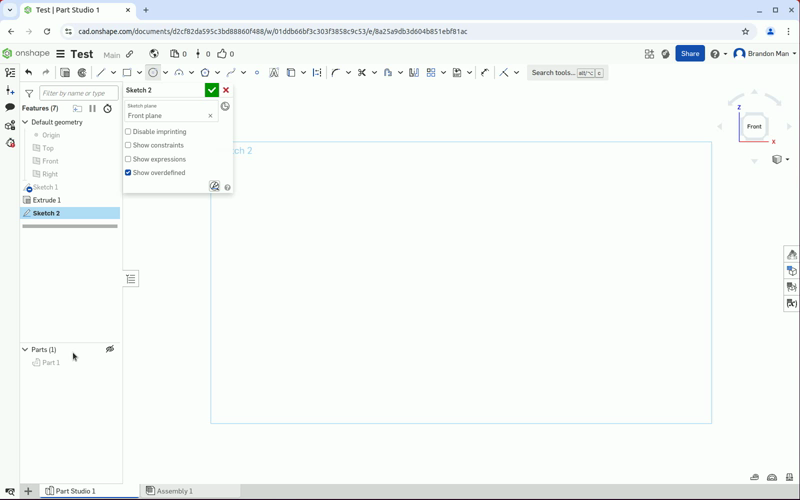
mouse_move(549, 282)
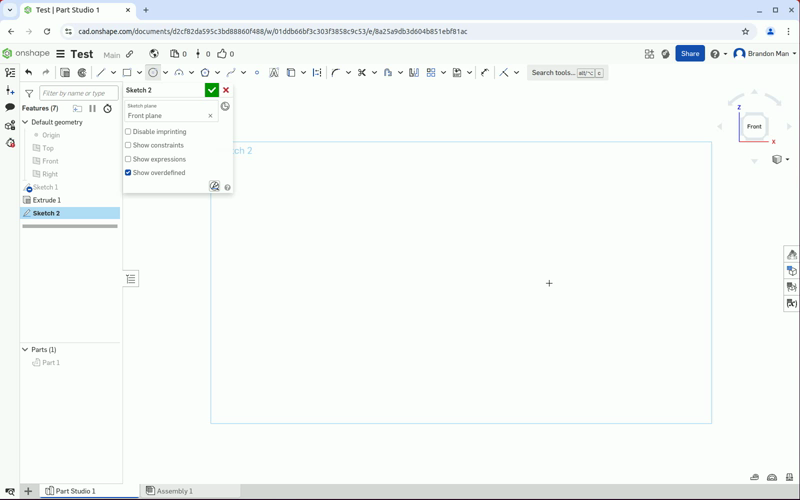
click(549, 282)
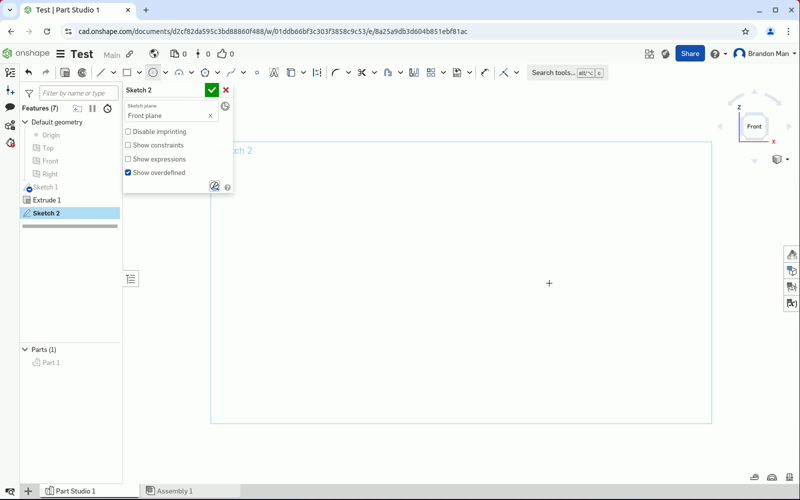
key_up(shift)
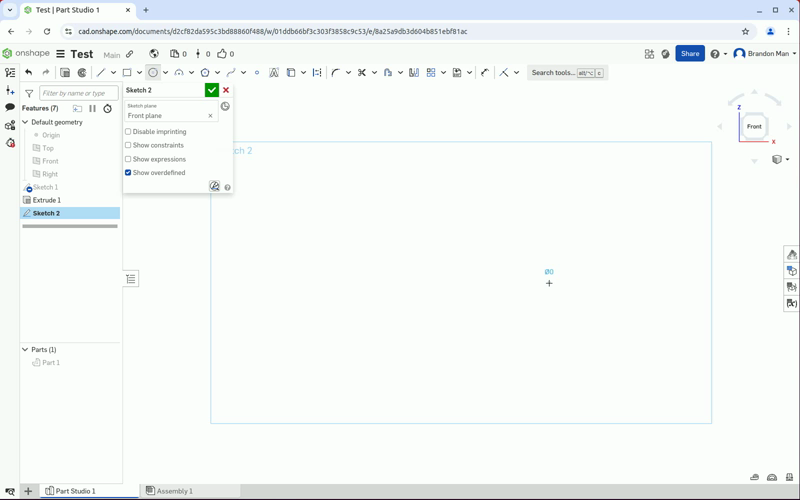
mouse_move(559, 282)
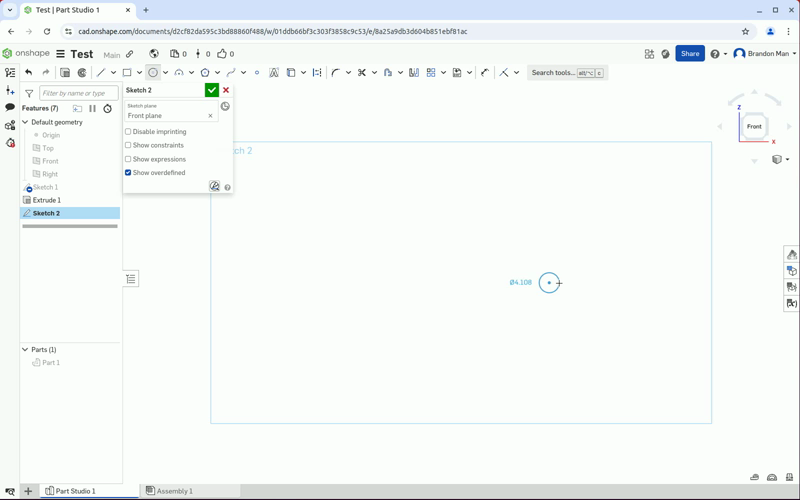
click(559, 282)
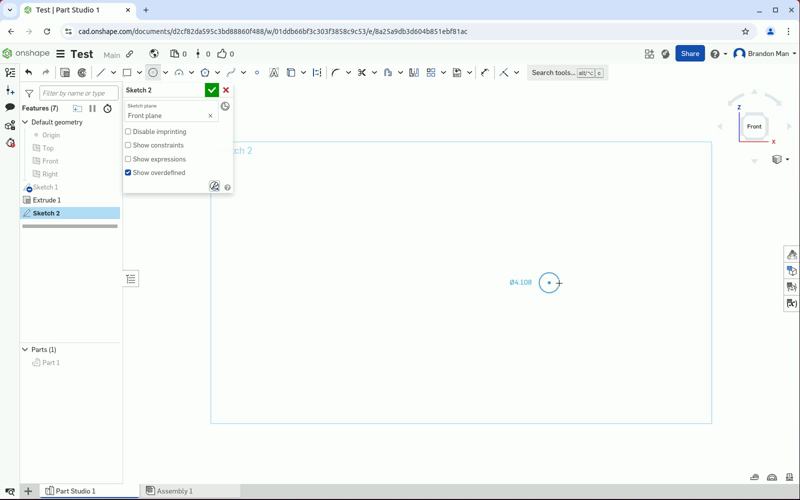
key(esc)
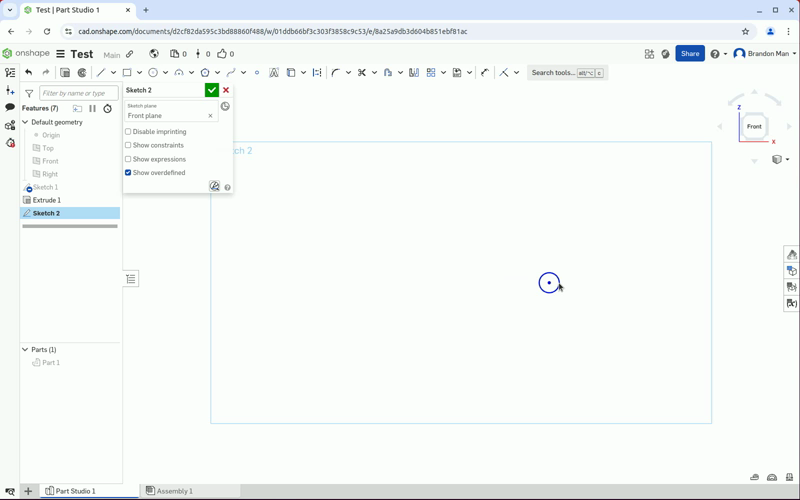
mouse_move(548, 280)
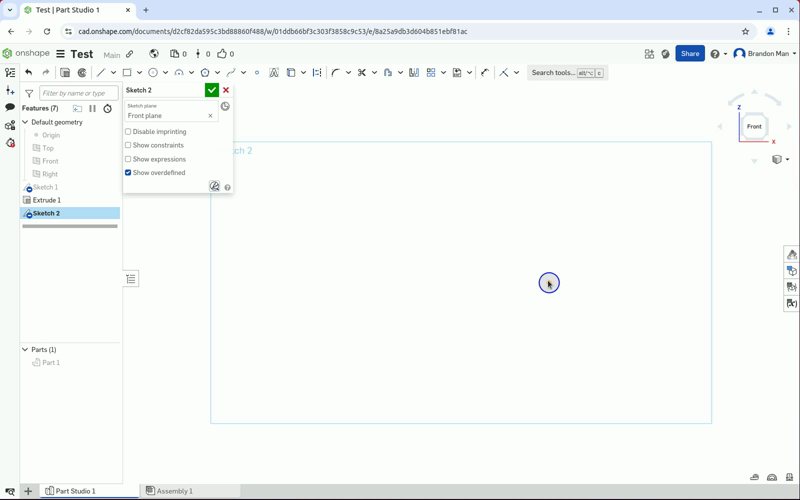
scroll(6)
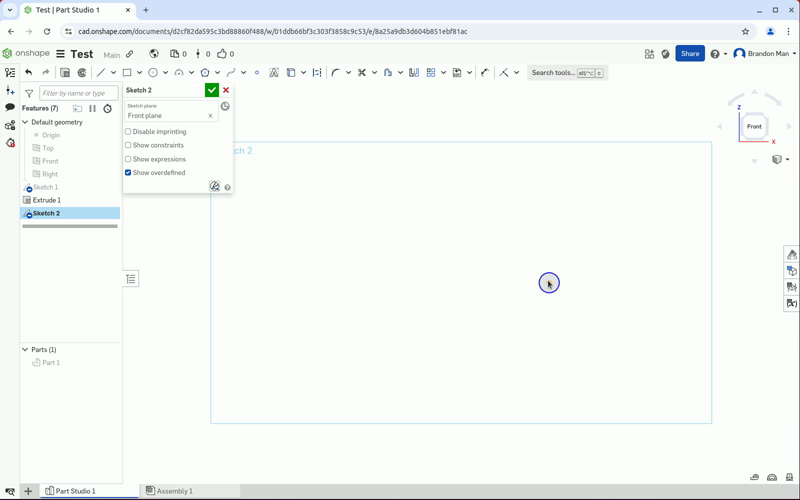
scroll(6)
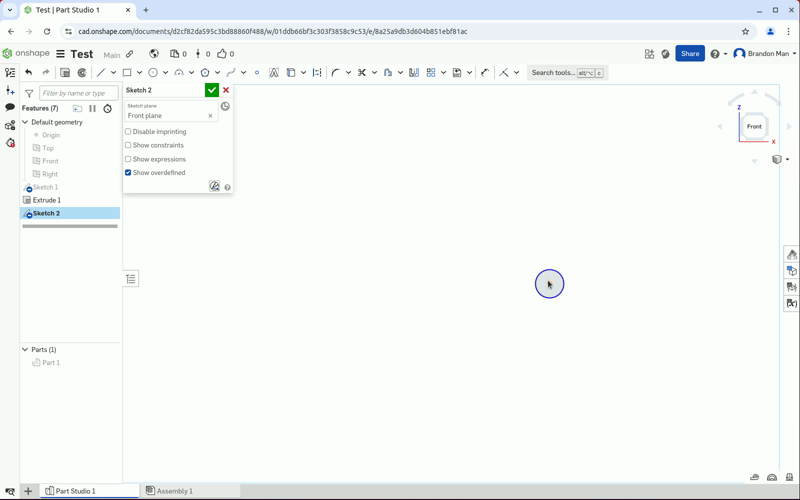
scroll(6)
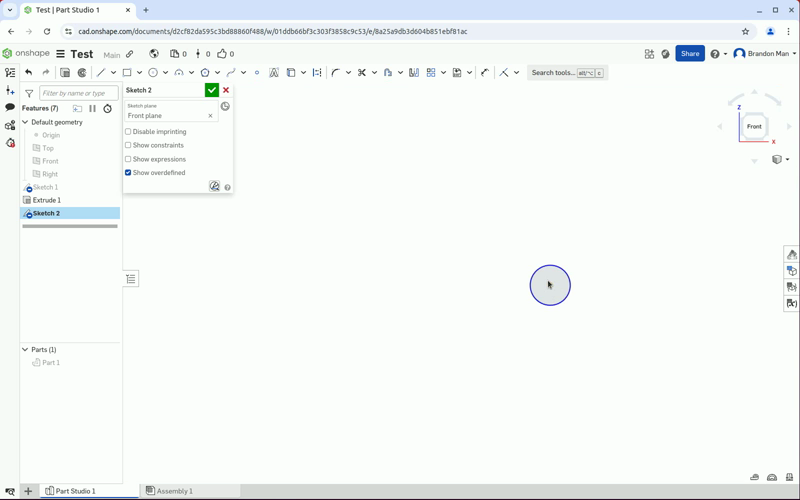
scroll(6)
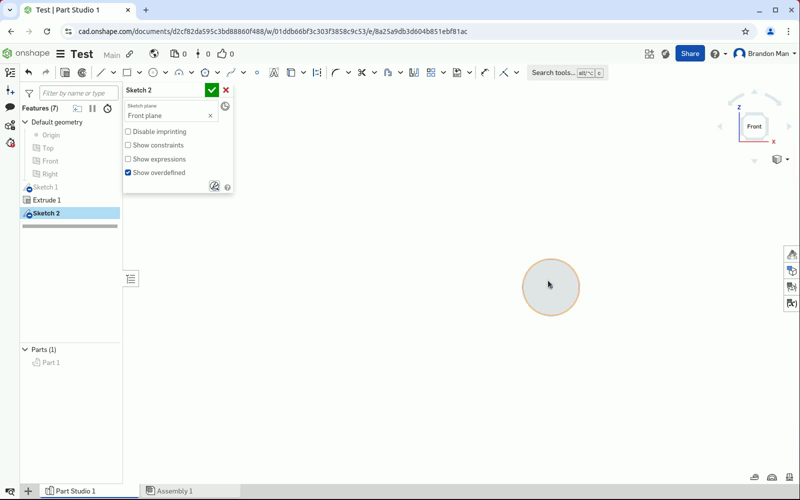
scroll(6)
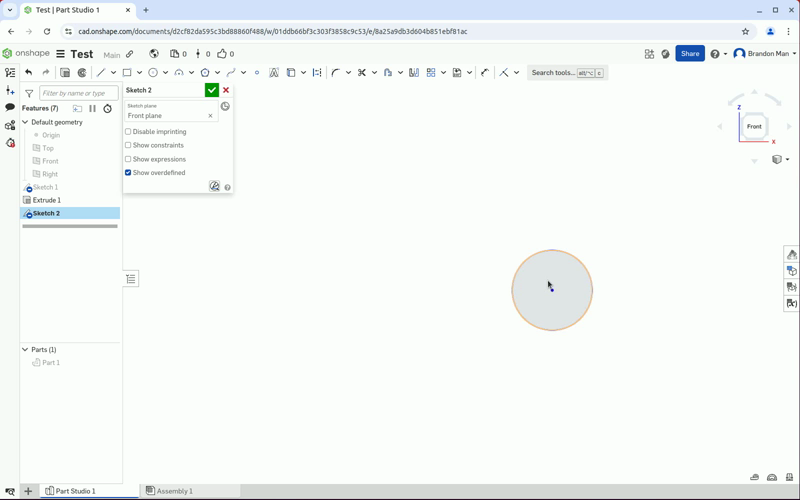
scroll(6)
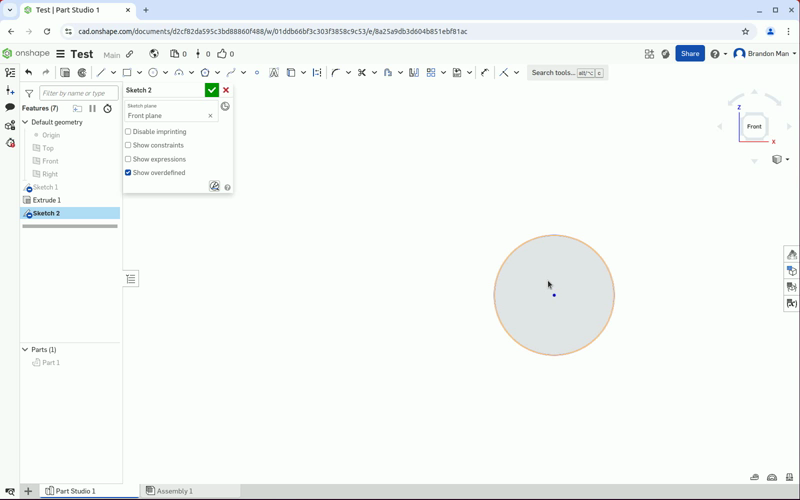
scroll(6)
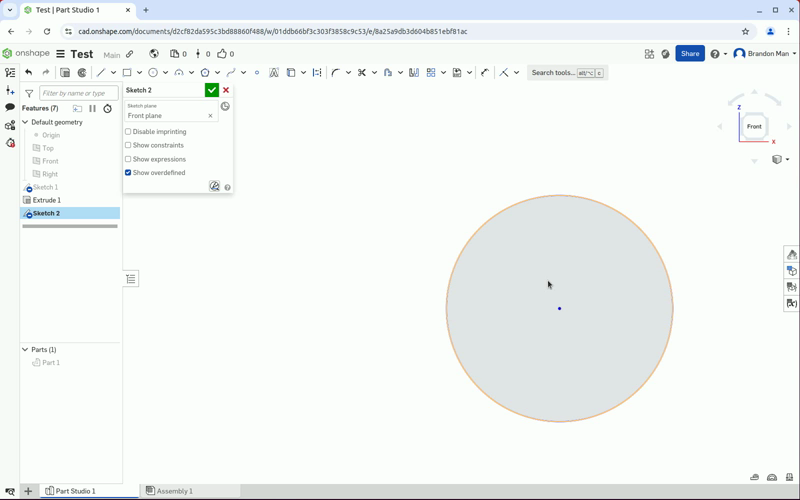
click(548, 280)
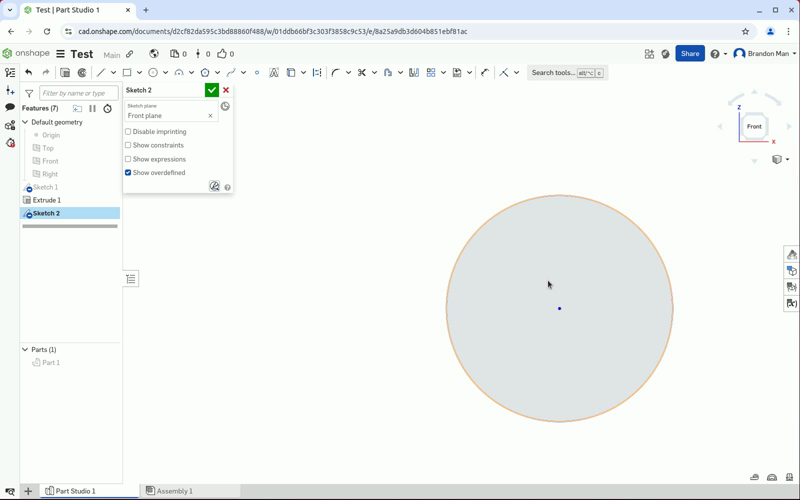
scroll(-6)
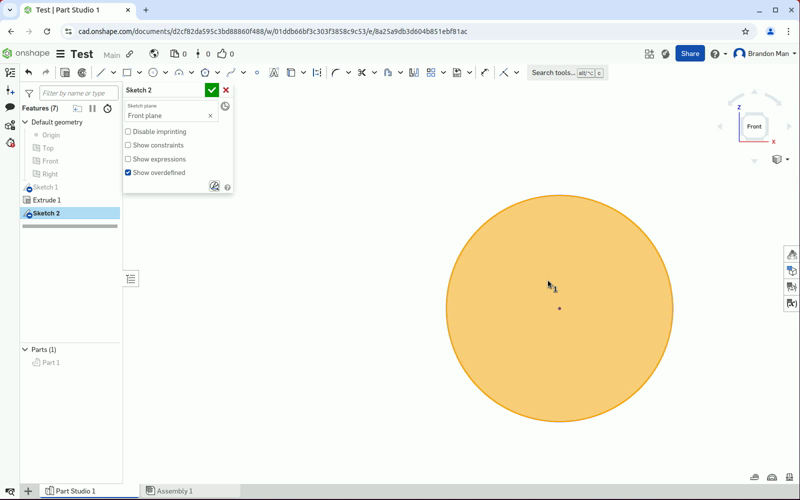
scroll(-6)
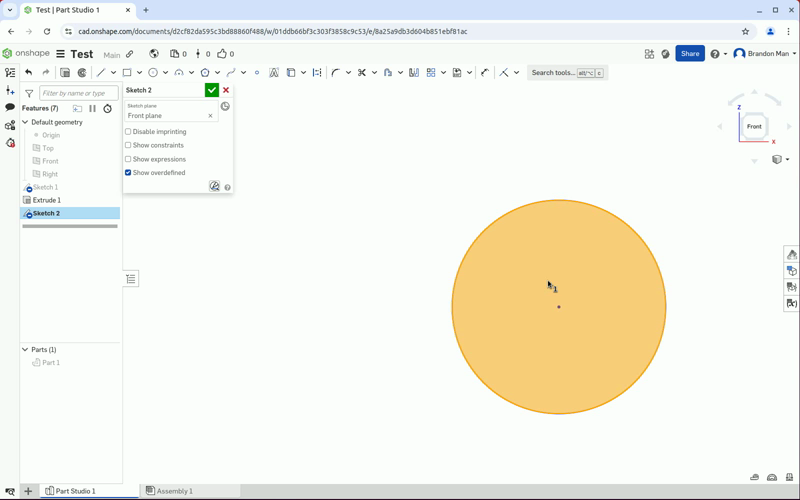
scroll(-6)
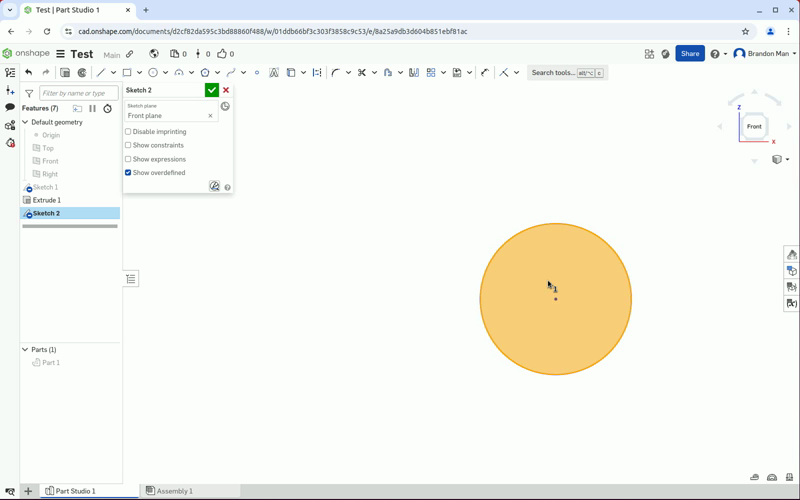
scroll(-6)
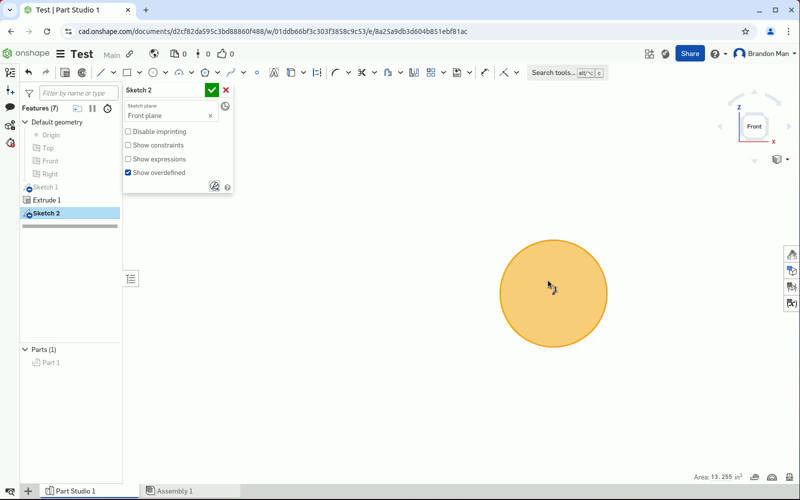
scroll(-6)
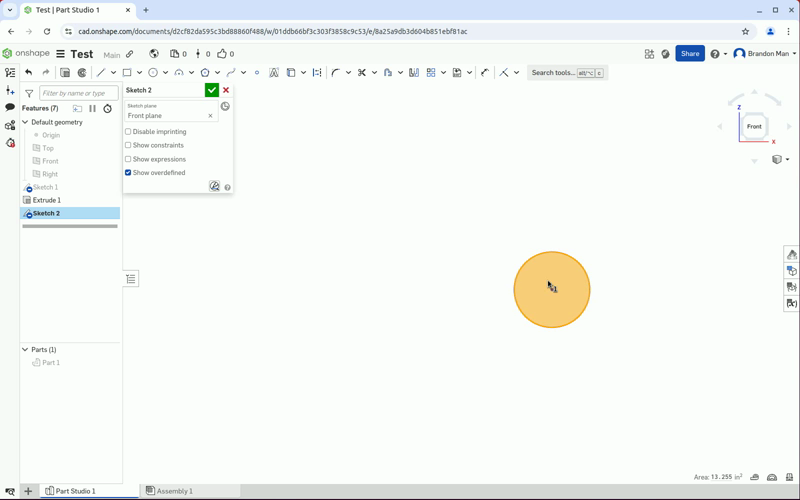
scroll(-6)
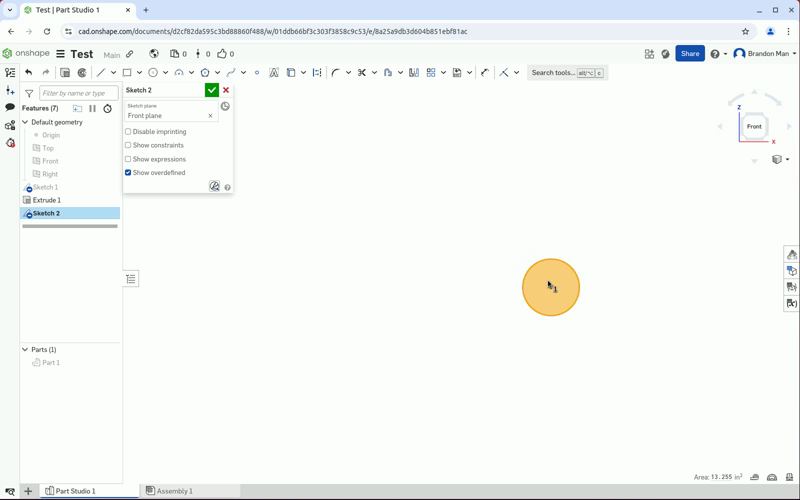
scroll(-6)
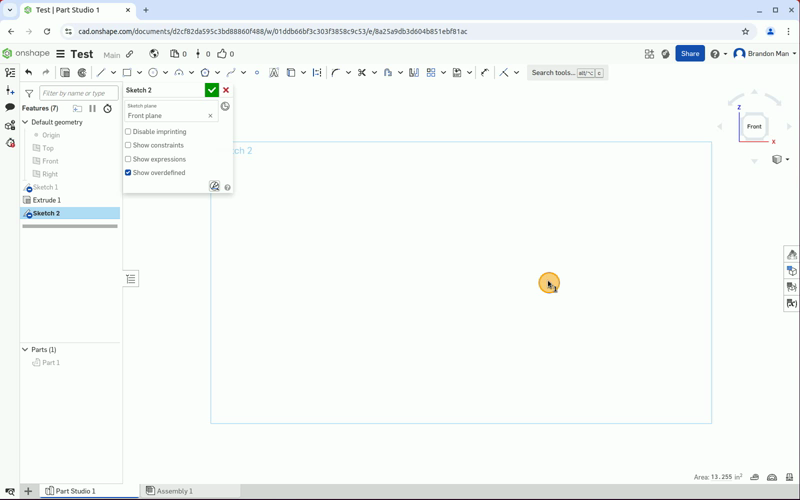
mouse_move(73, 352)
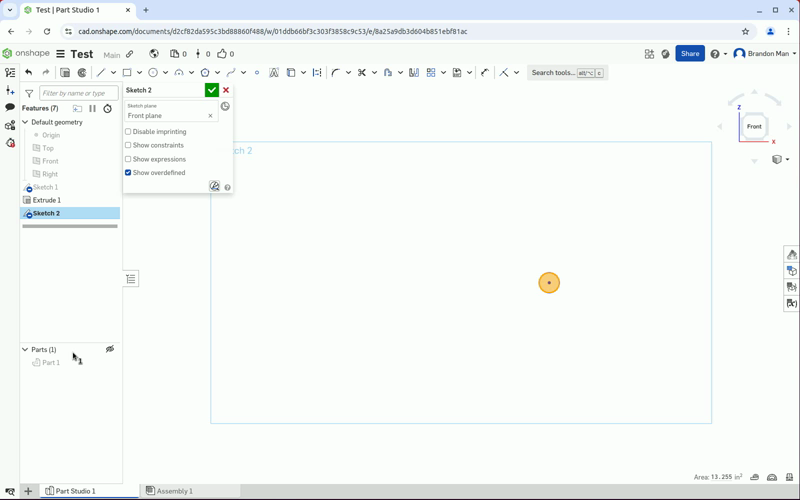
key(shift+y)
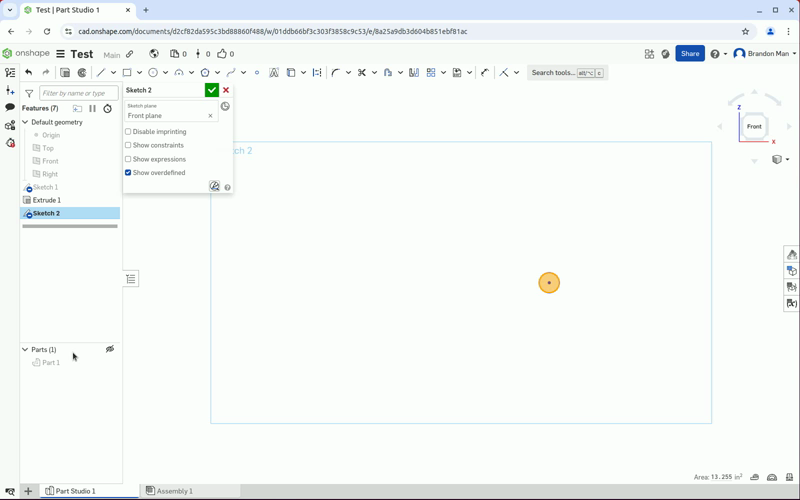
key(shift+e)
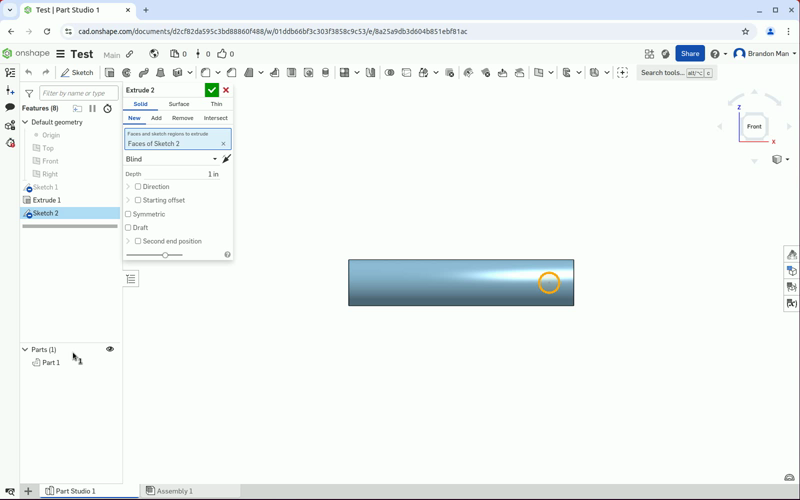
mouse_move(143, 106)
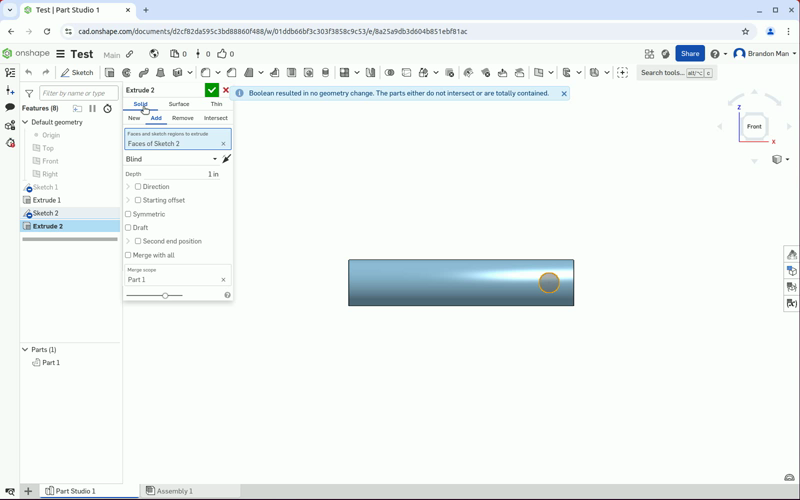
click(143, 106)
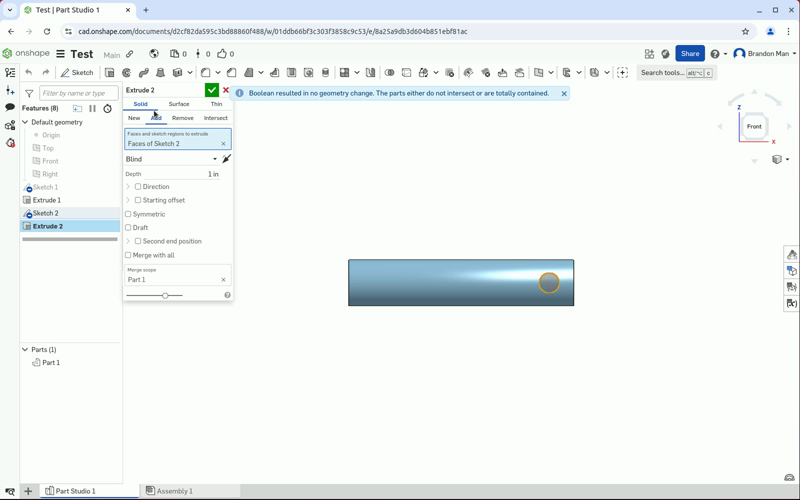
mouse_move(186, 120)
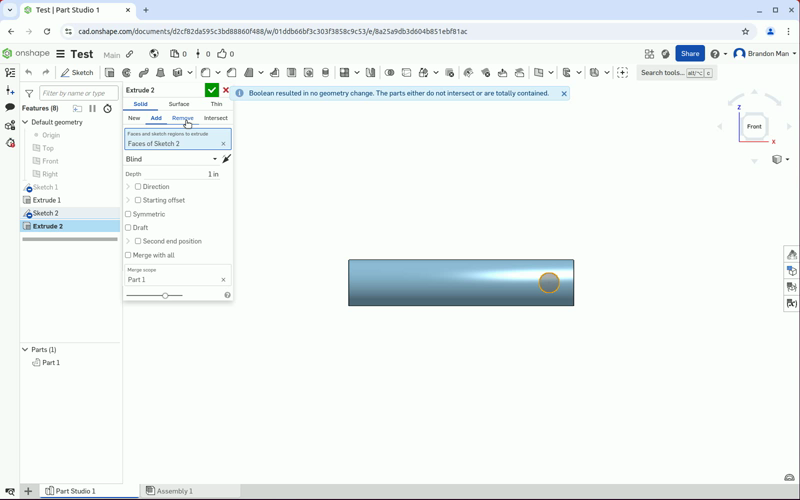
click(186, 120)
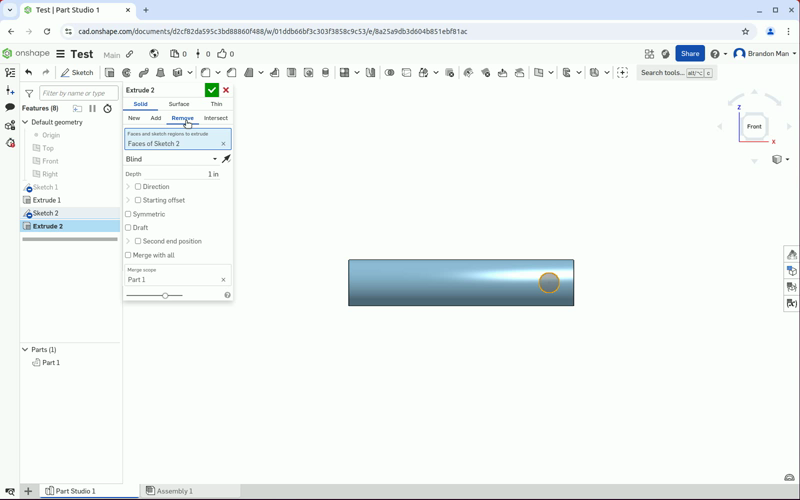
key(tab, 4)
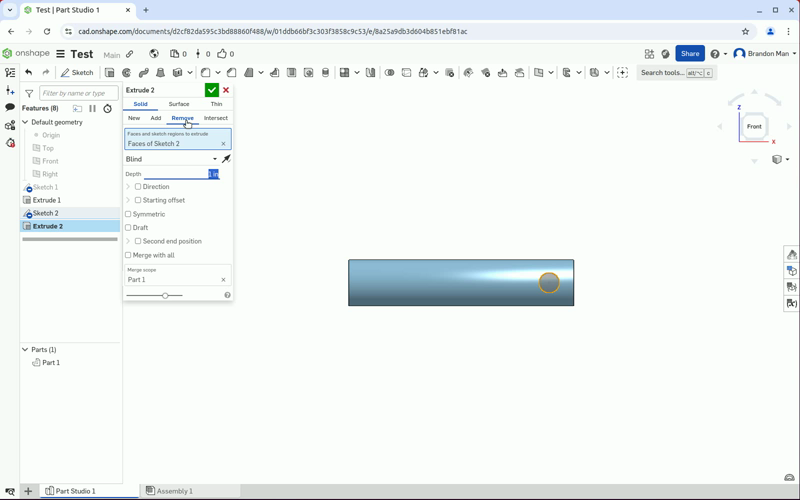
text(17.332)
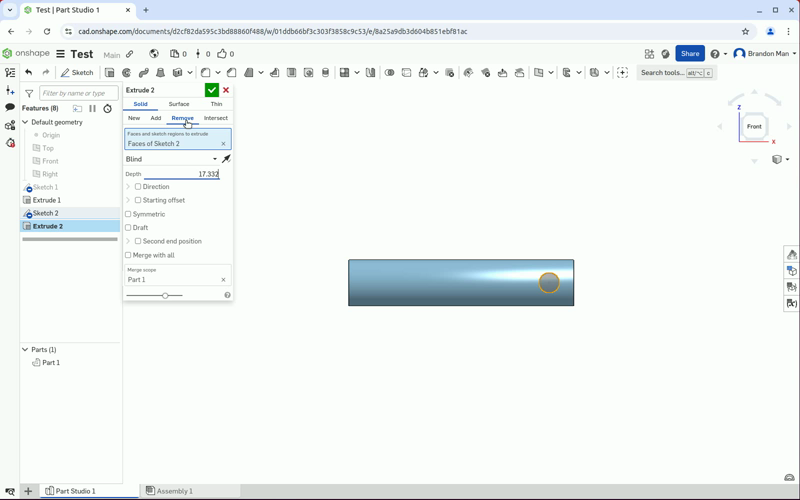
key(tab, 3)
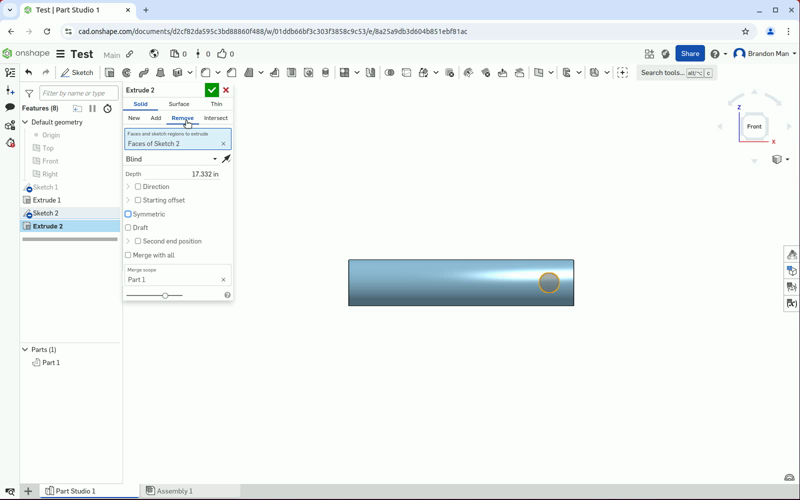
key(space)
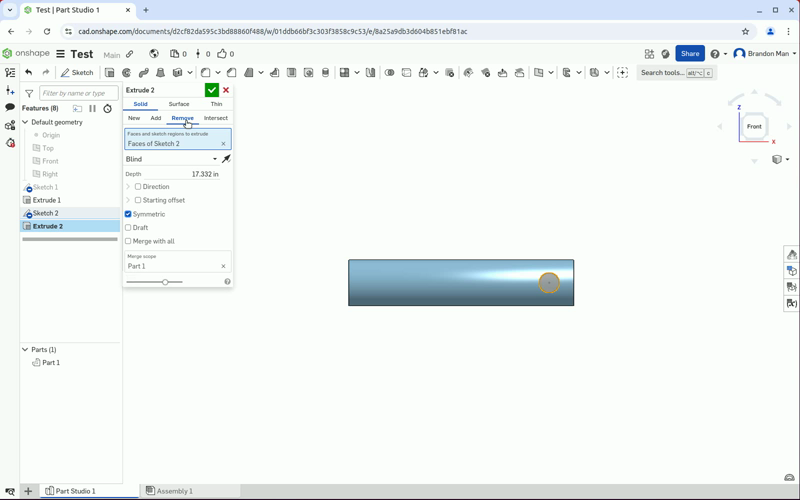
key(tab, 2)
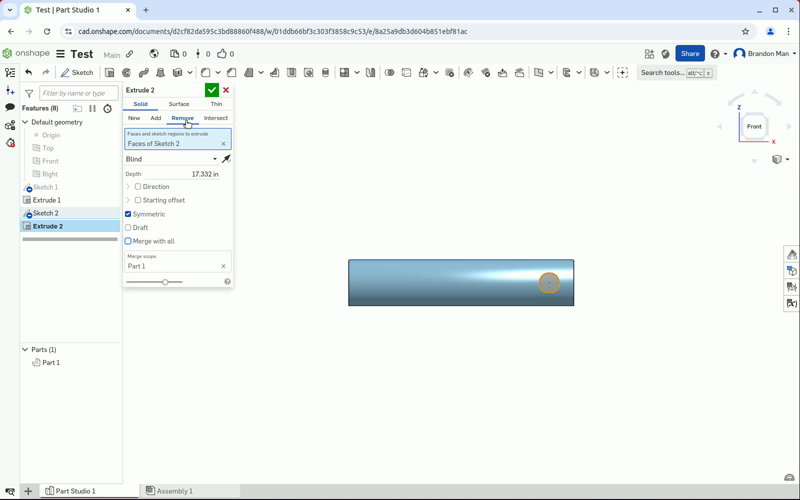
key(space)
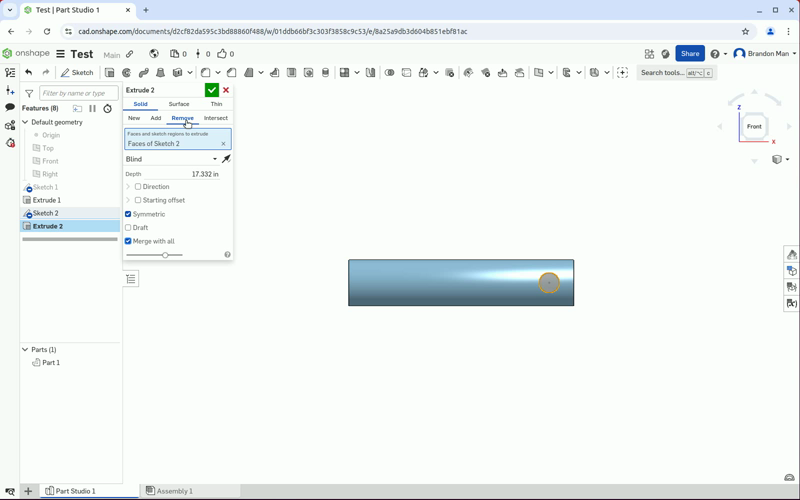
key(enter)
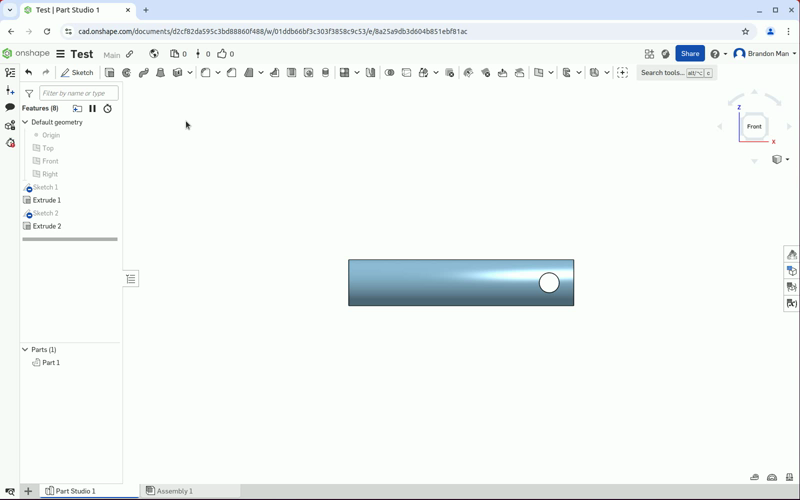
key(shift+h)
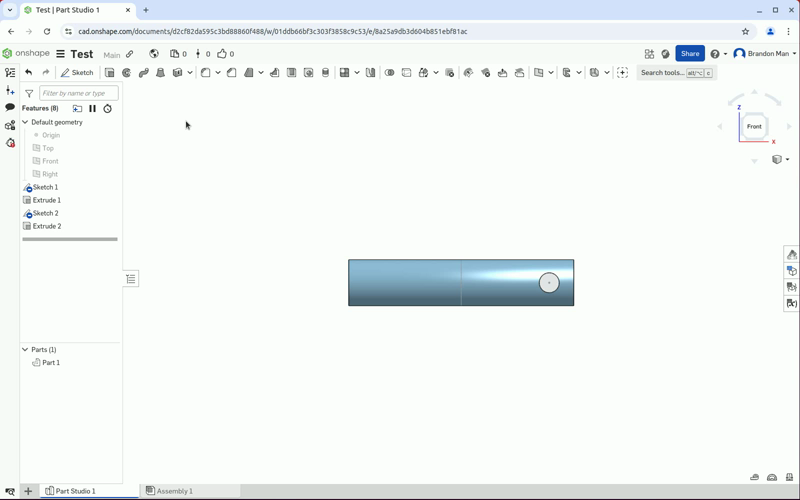
key(shift+h)
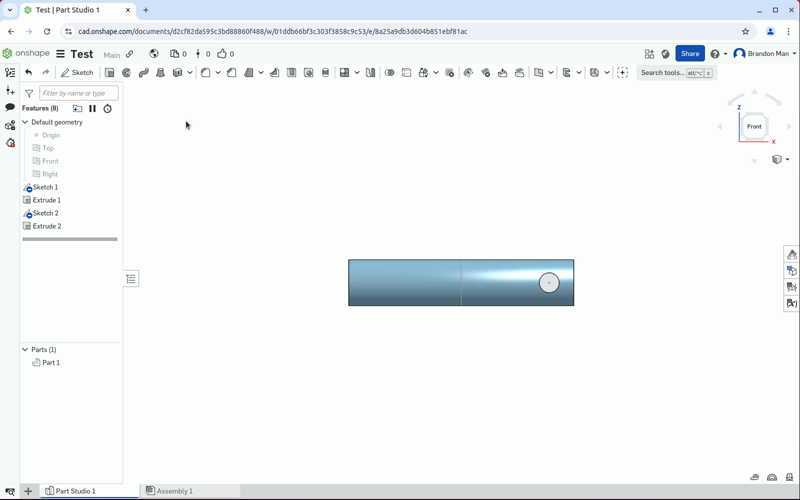
key(shift+7)
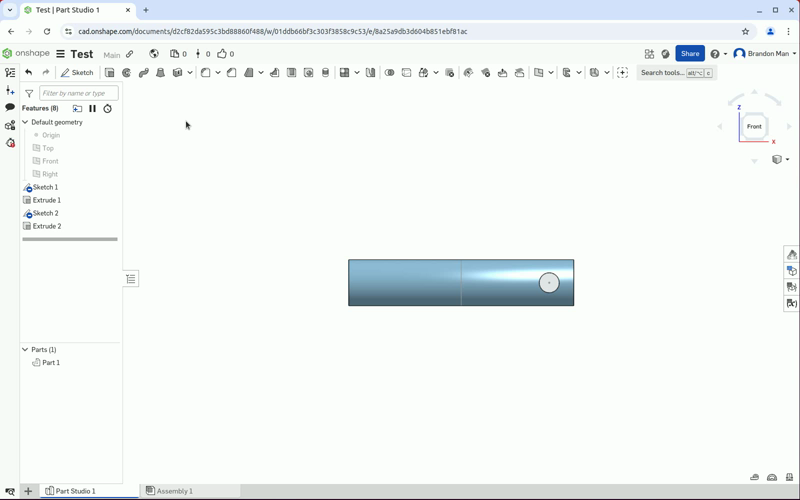
key(left, 2)
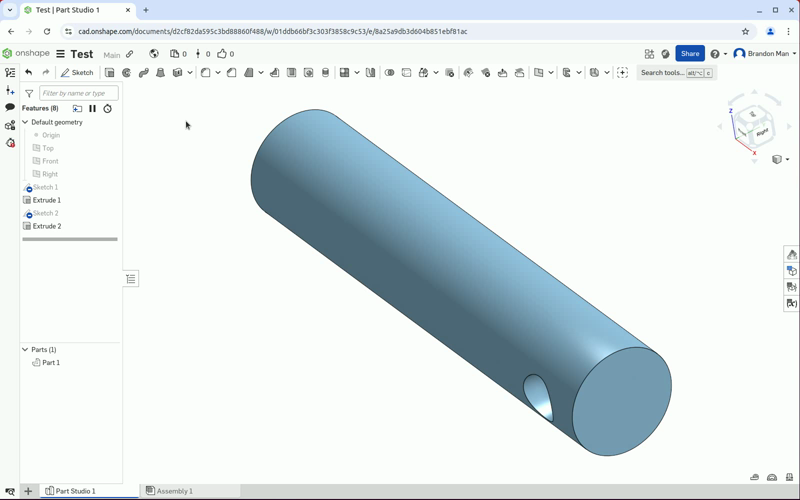
key(down, 2)
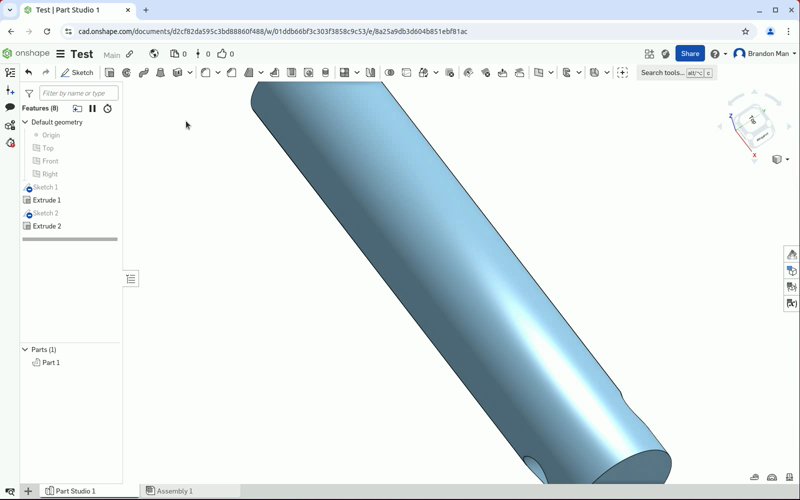
key(up, 2)
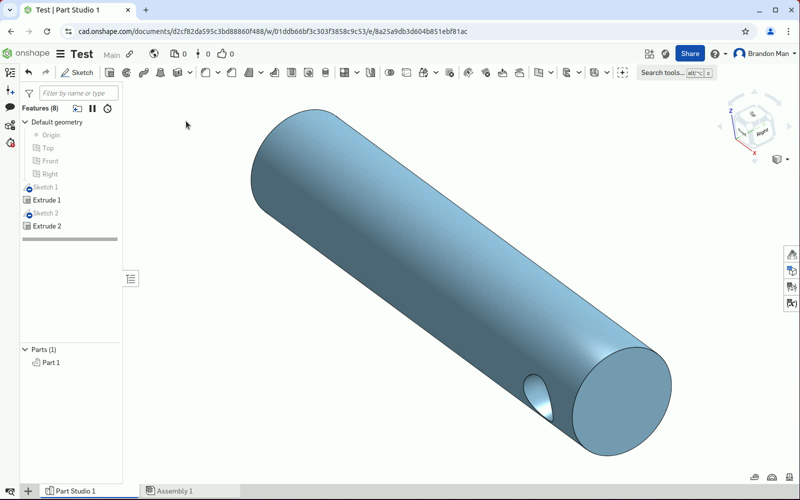
key(right, 2)
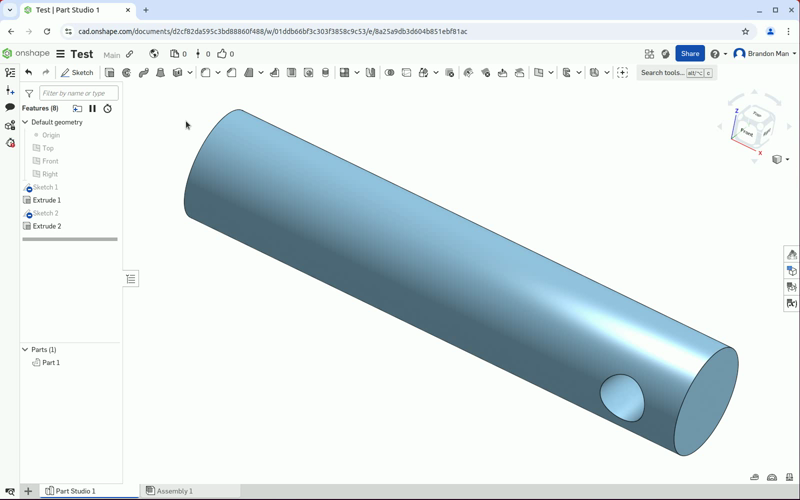
mouse_move(73, 189)
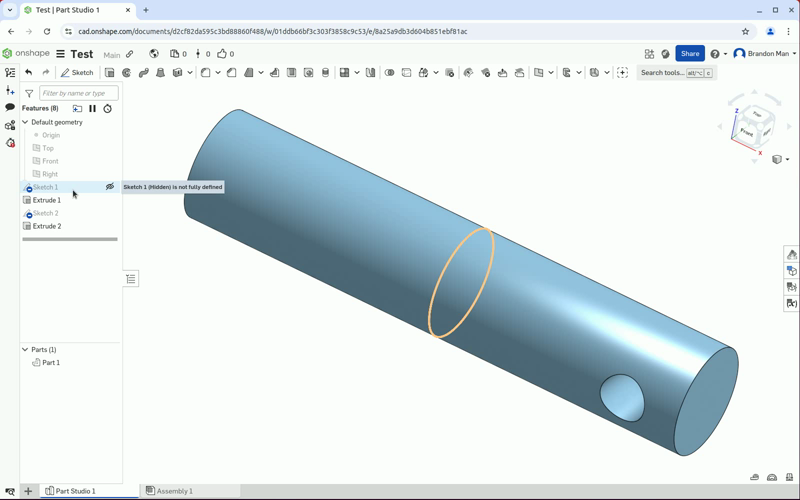
click(73, 189)